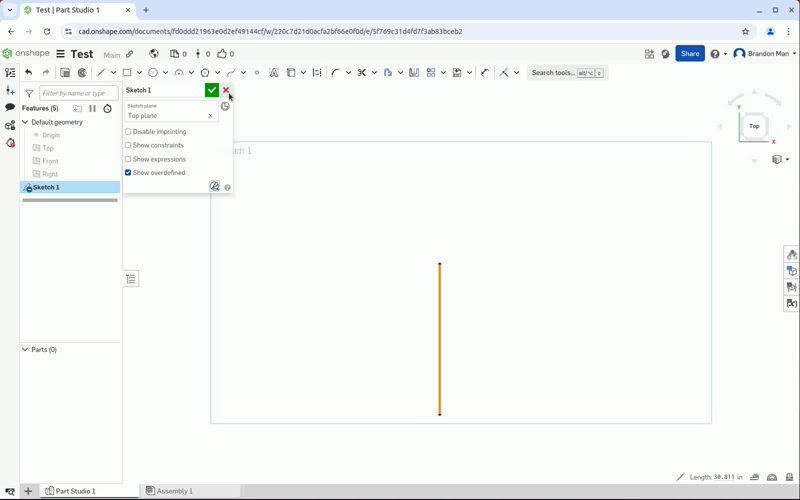
key(shift+h)
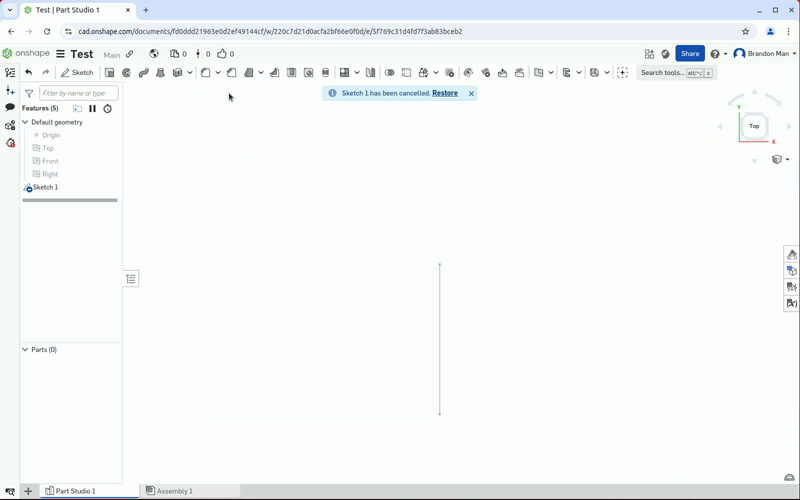
key(shift+s)
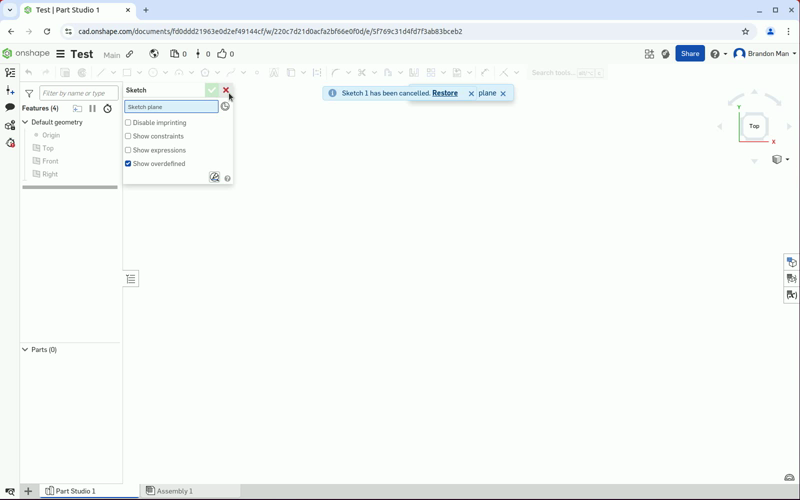
mouse_move(73, 150)
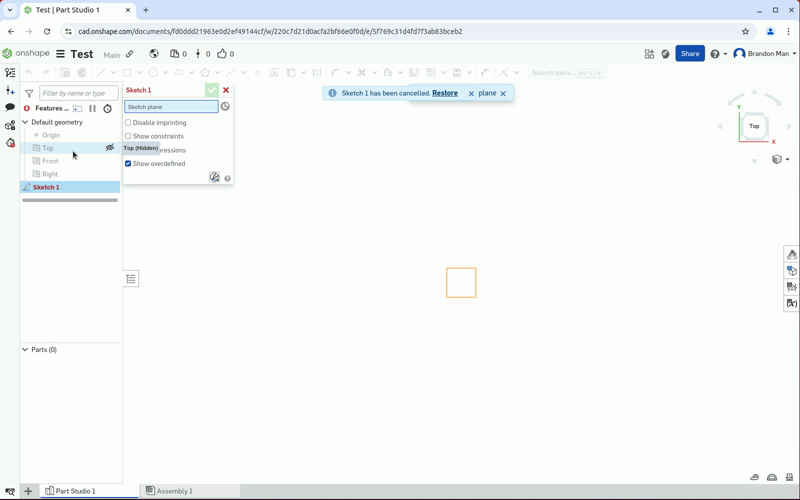
click(73, 150)
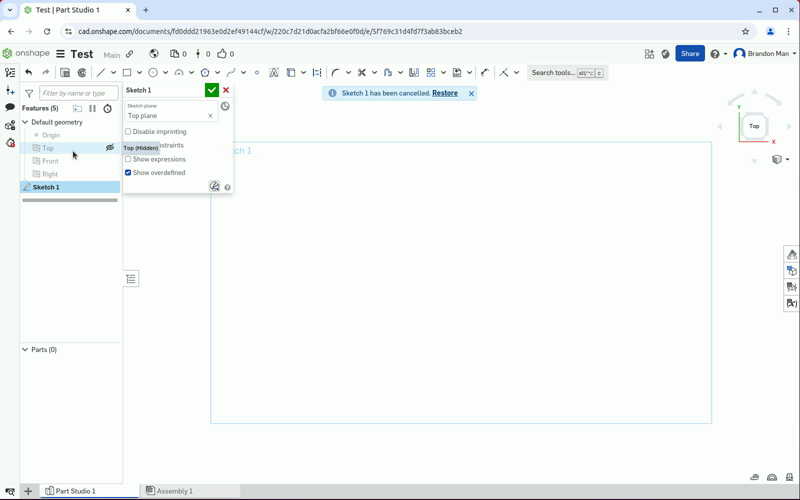
mouse_move(73, 352)
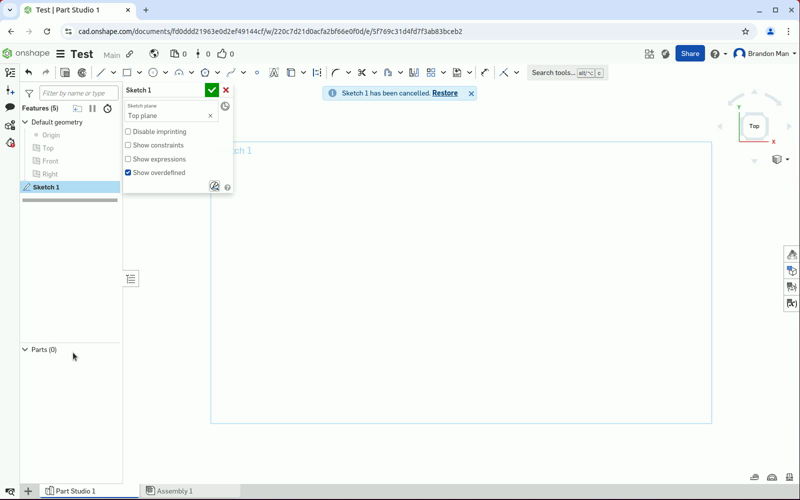
key(y)
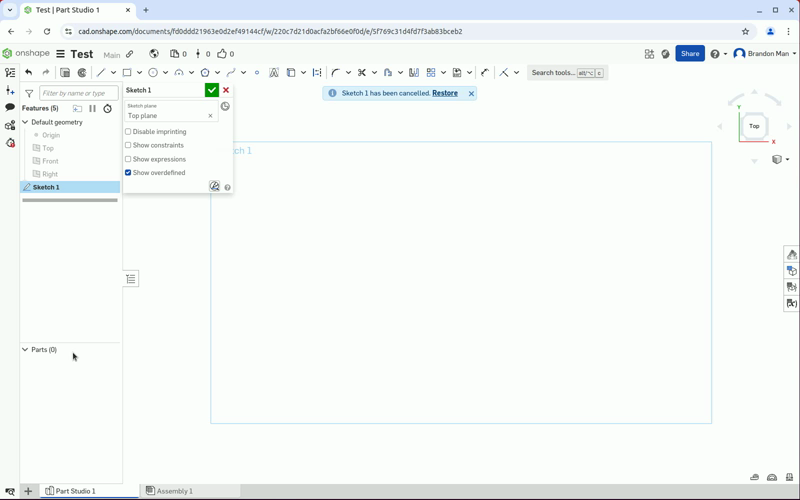
key(l)
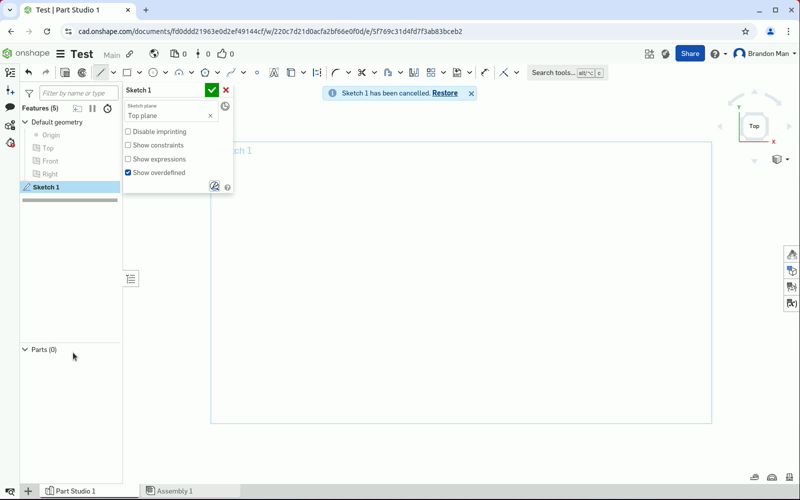
key_down(shift)
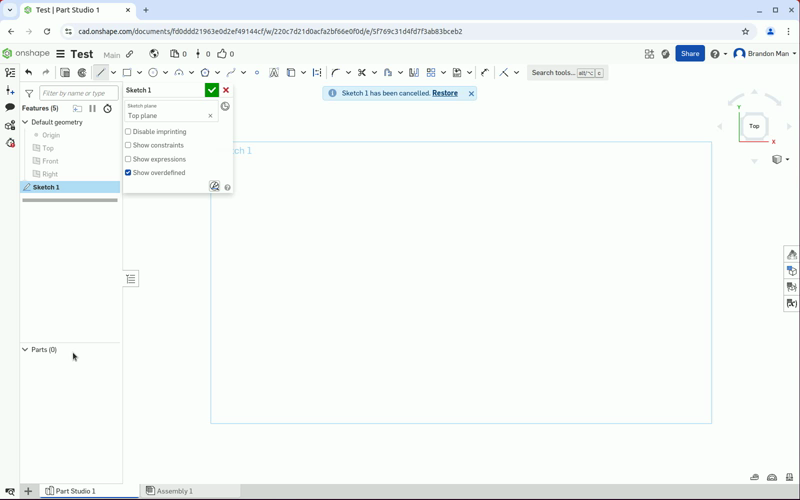
mouse_move(362, 388)
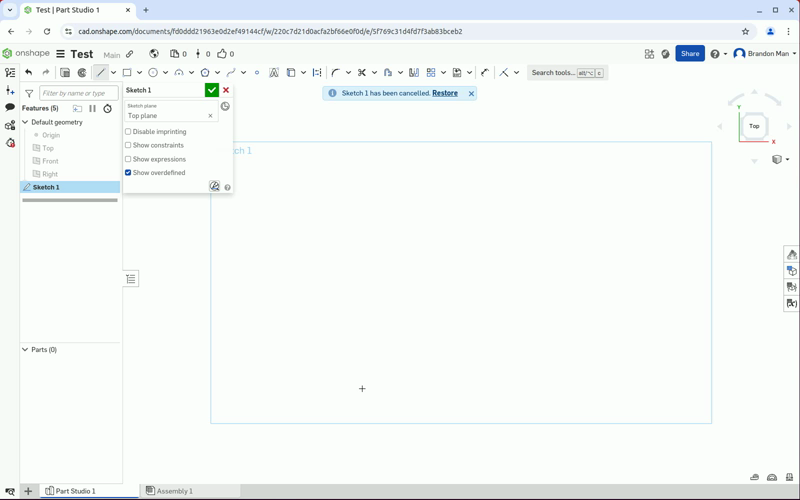
click(362, 388)
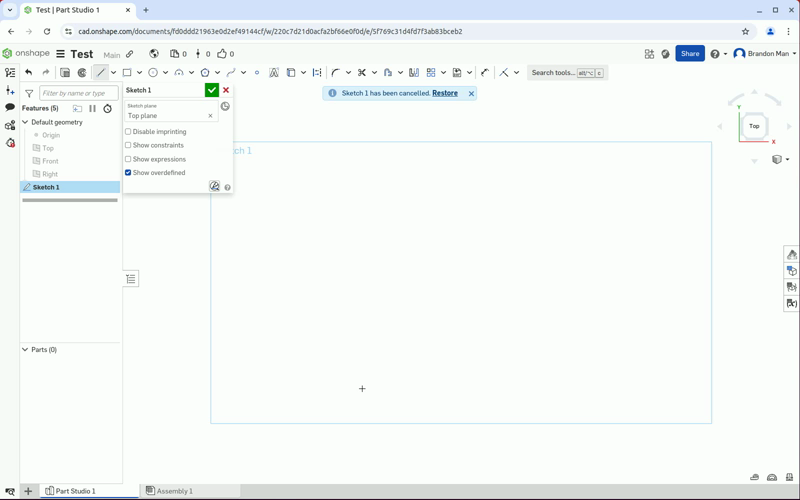
key_up(shift)
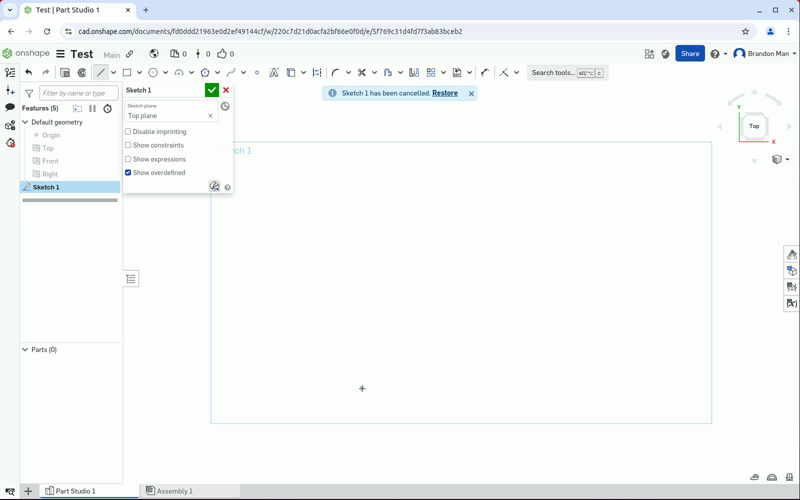
key_down(shift)
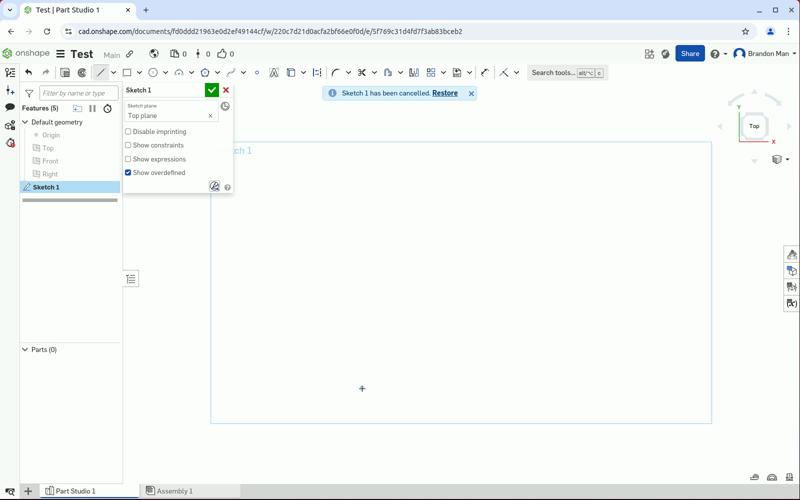
mouse_move(490, 388)
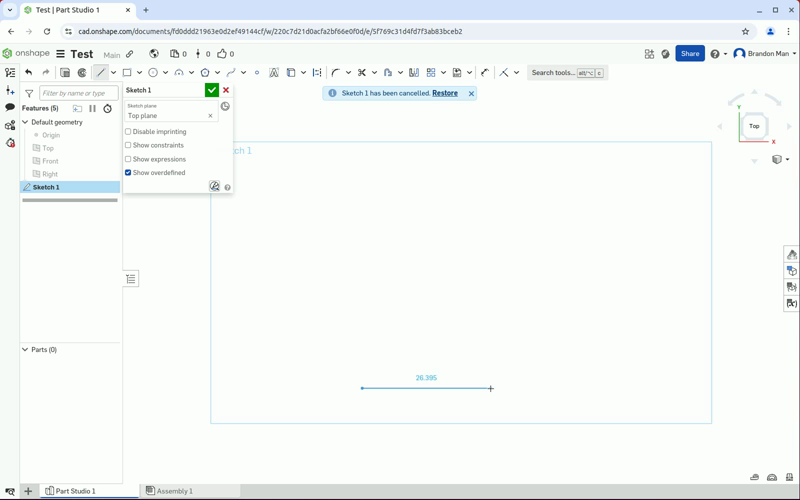
click(490, 388)
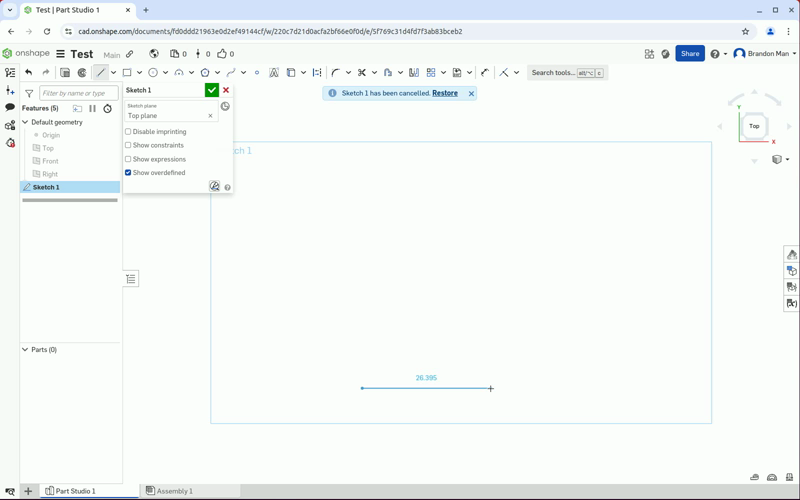
key_up(shift)
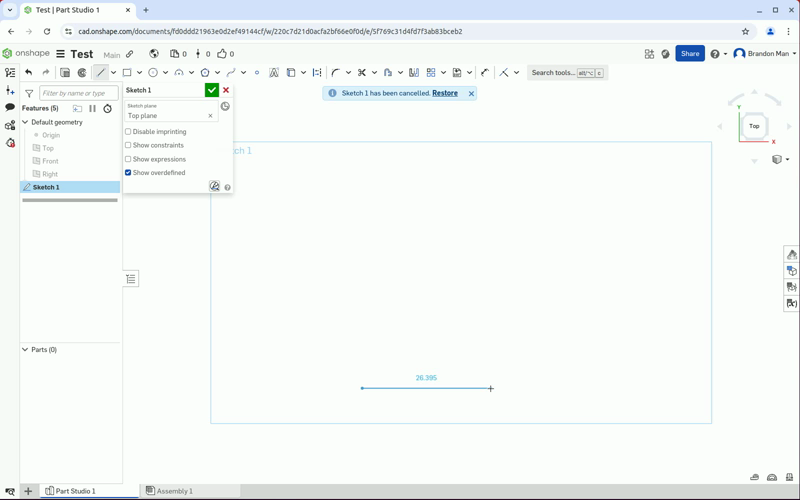
key_down(shift)
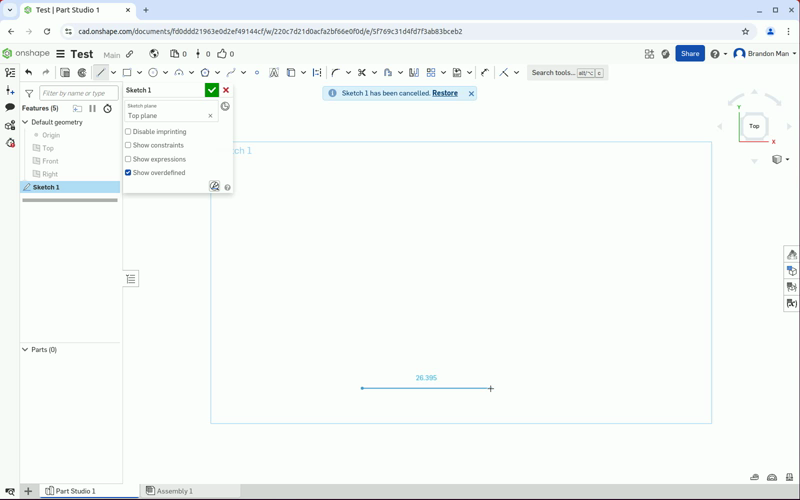
mouse_move(490, 252)
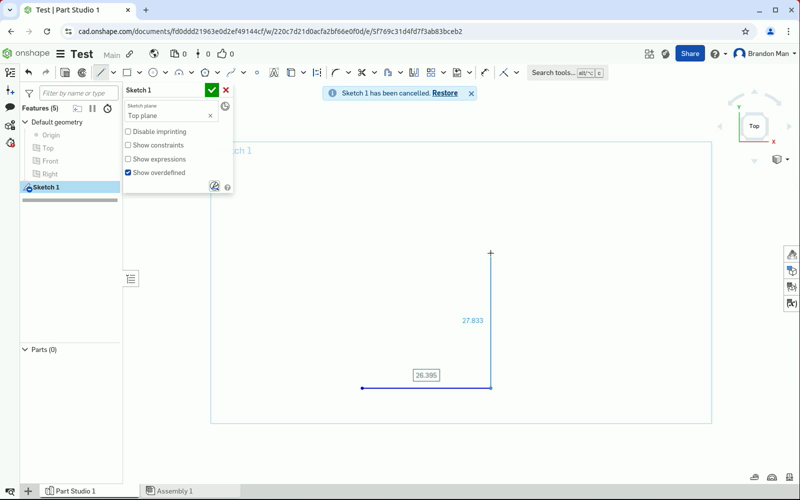
click(490, 252)
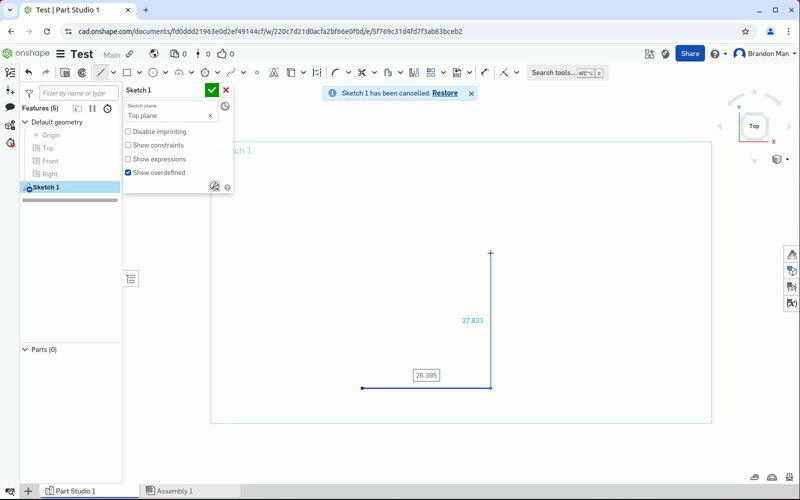
key_up(shift)
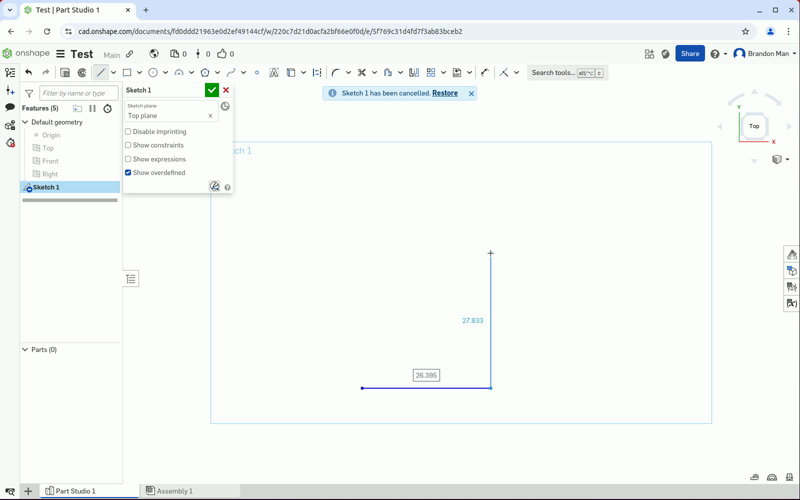
key_down(shift)
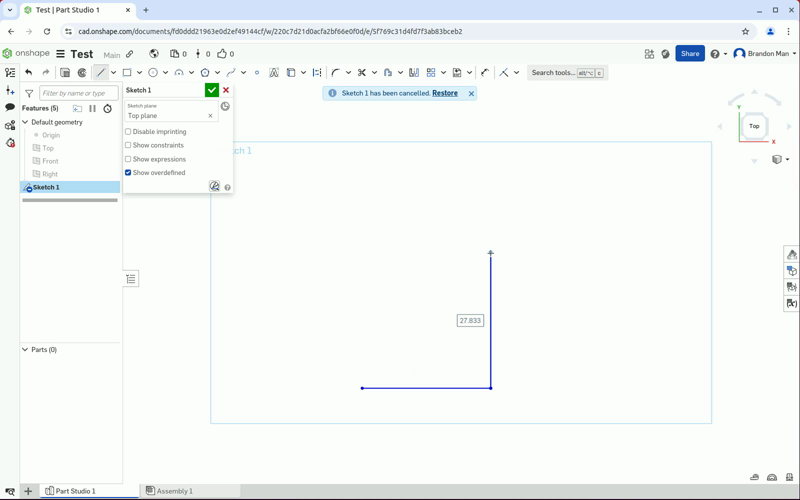
mouse_move(393, 252)
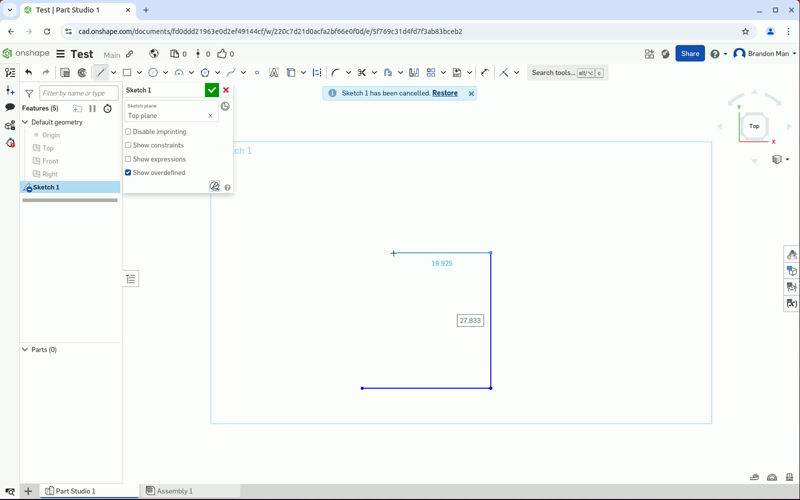
click(393, 252)
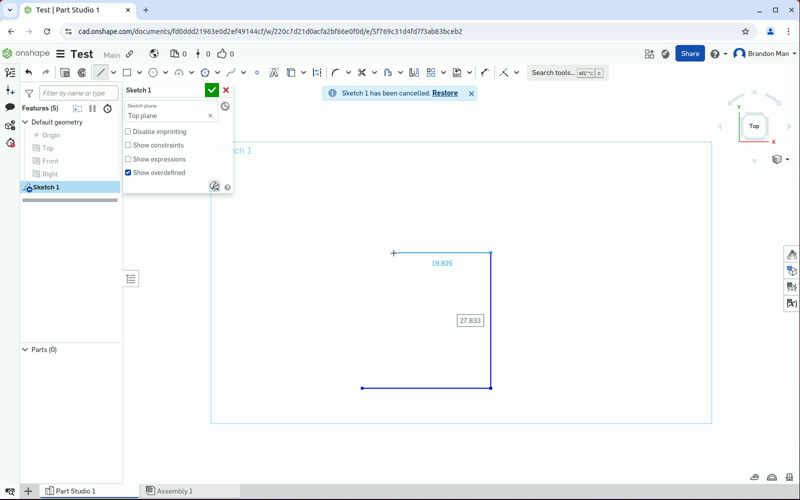
key_up(shift)
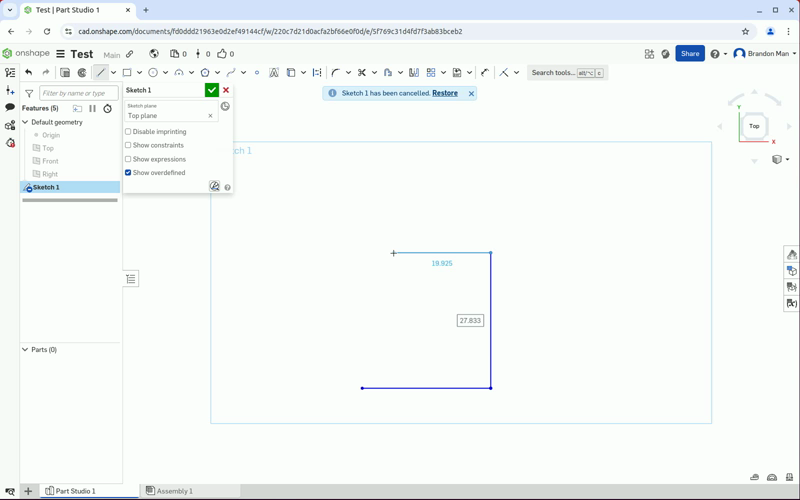
key_down(shift)
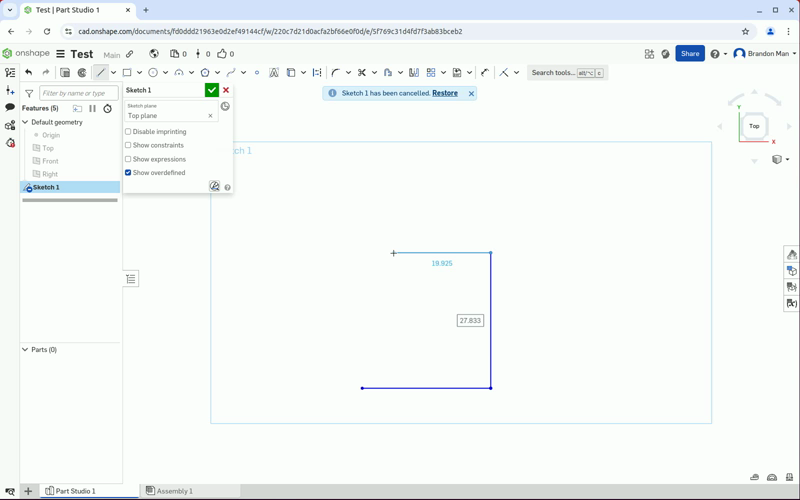
mouse_move(423, 252)
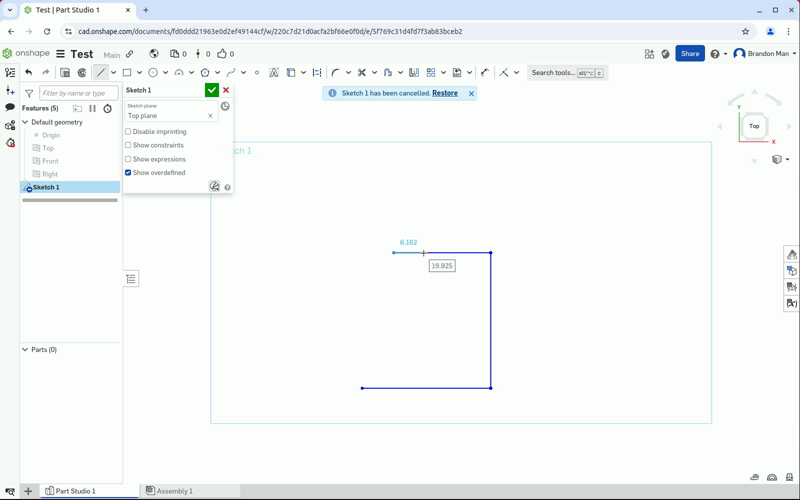
mouse_move(393, 282)
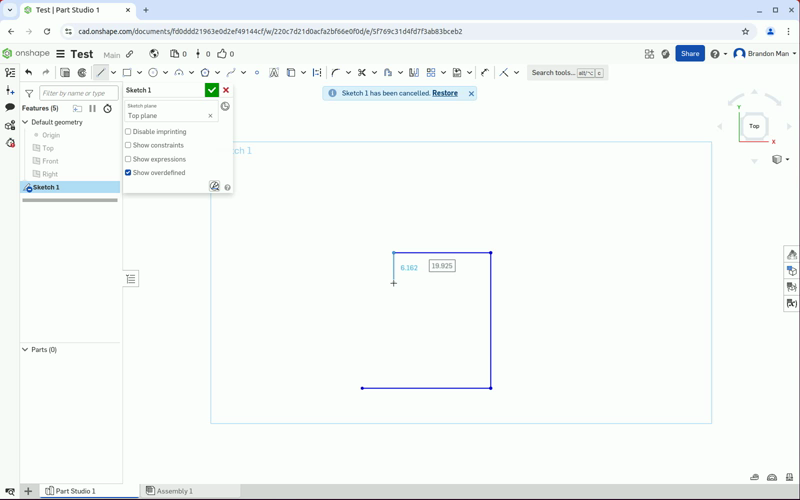
click(393, 282)
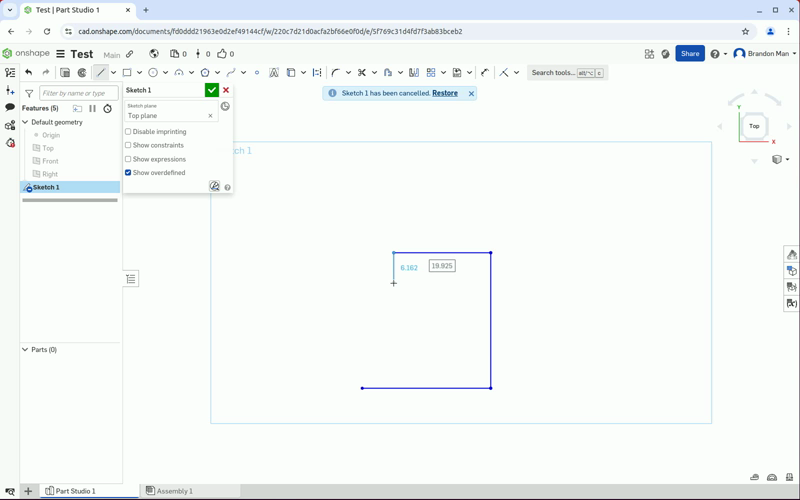
key_up(shift)
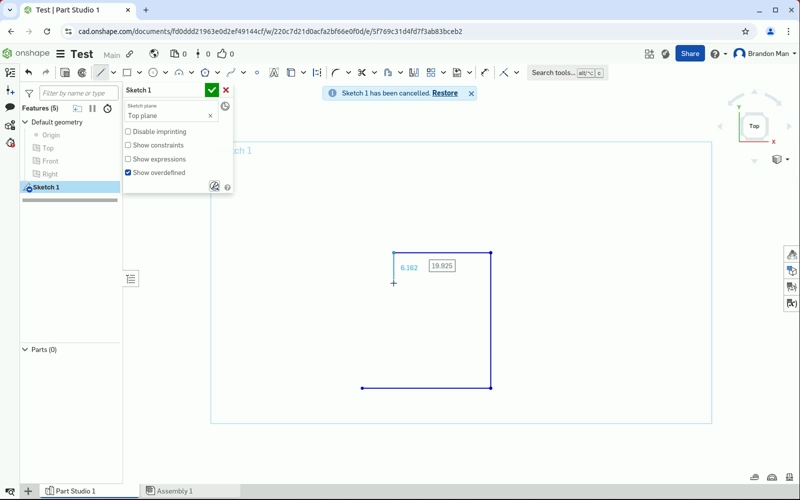
key_down(shift)
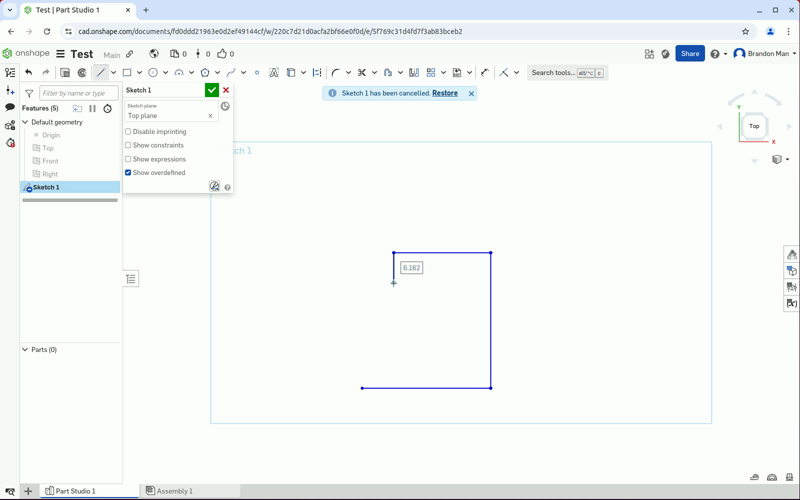
mouse_move(423, 282)
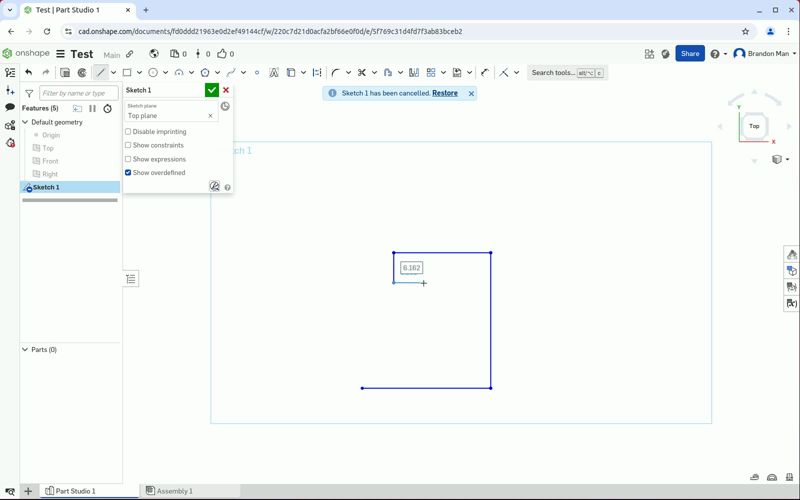
mouse_move(442, 282)
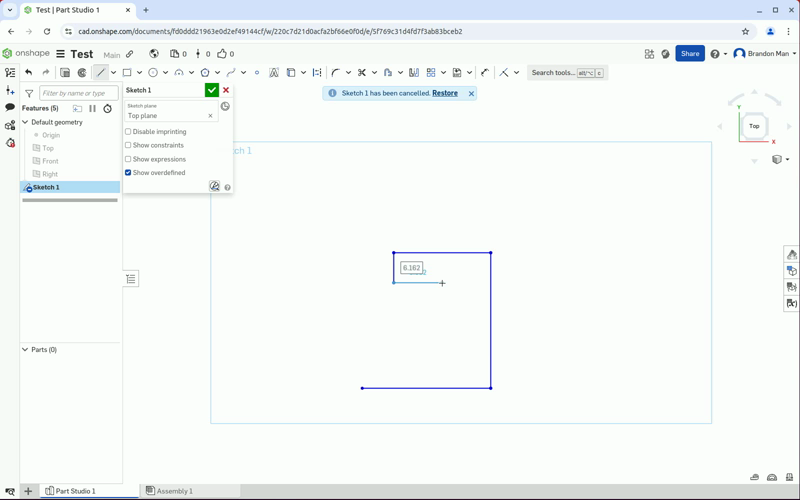
click(442, 282)
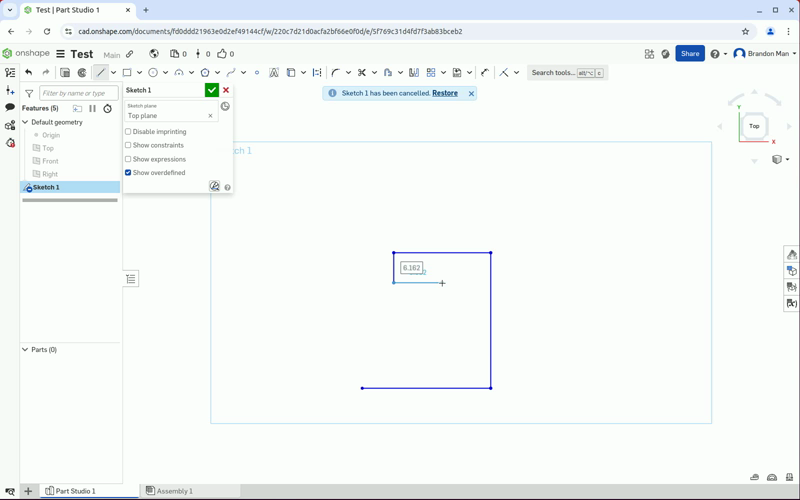
key_up(shift)
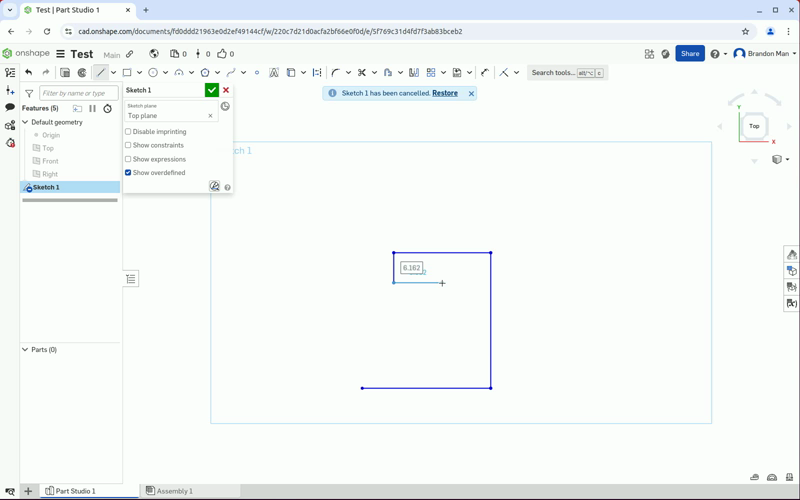
key_down(shift)
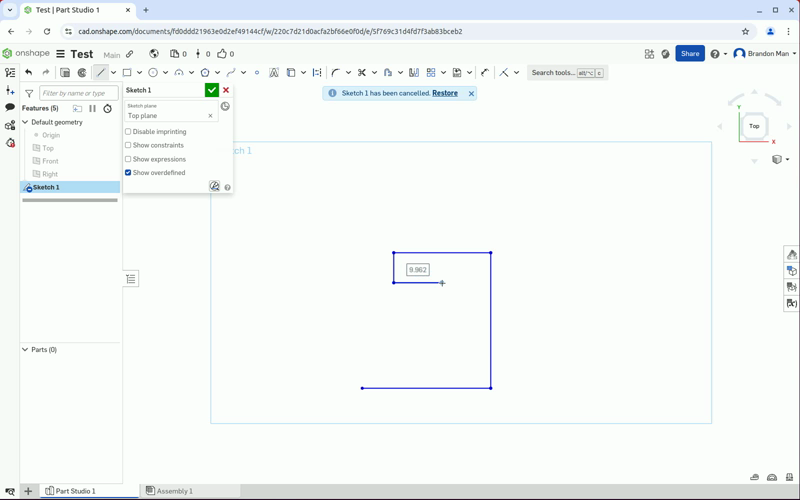
mouse_move(472, 282)
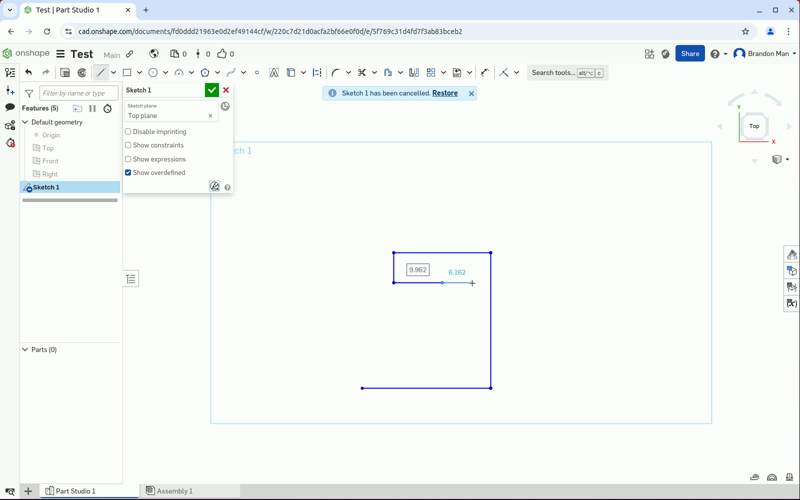
mouse_move(460, 304)
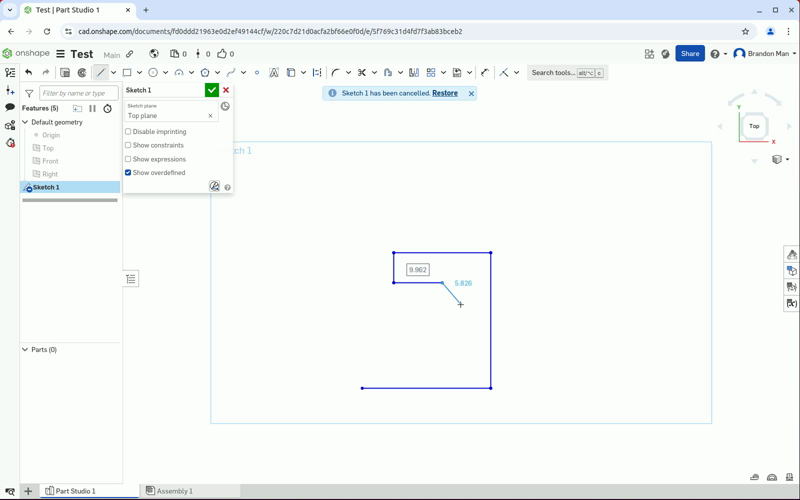
click(460, 304)
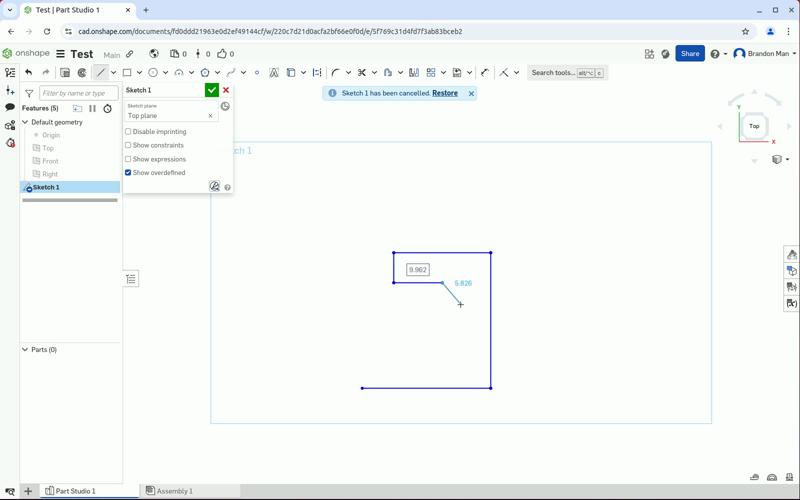
key_up(shift)
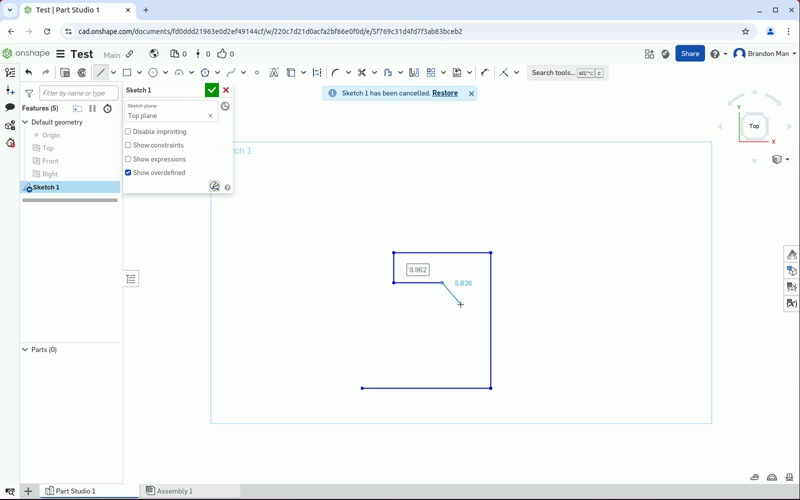
key_down(shift)
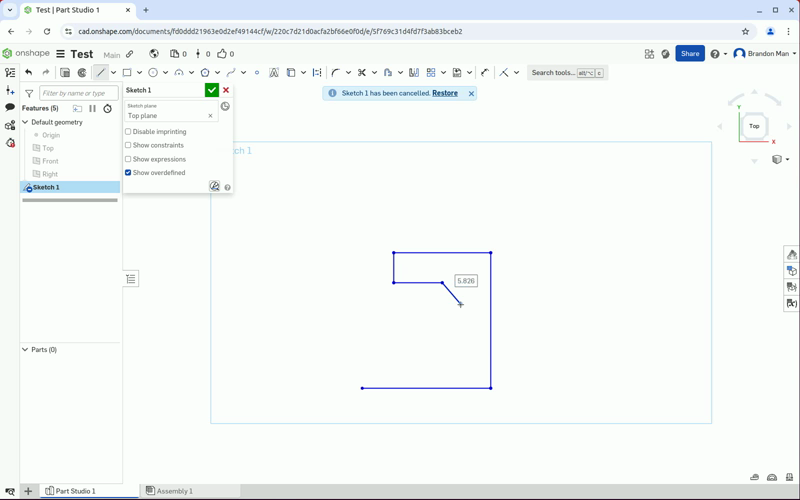
mouse_move(490, 304)
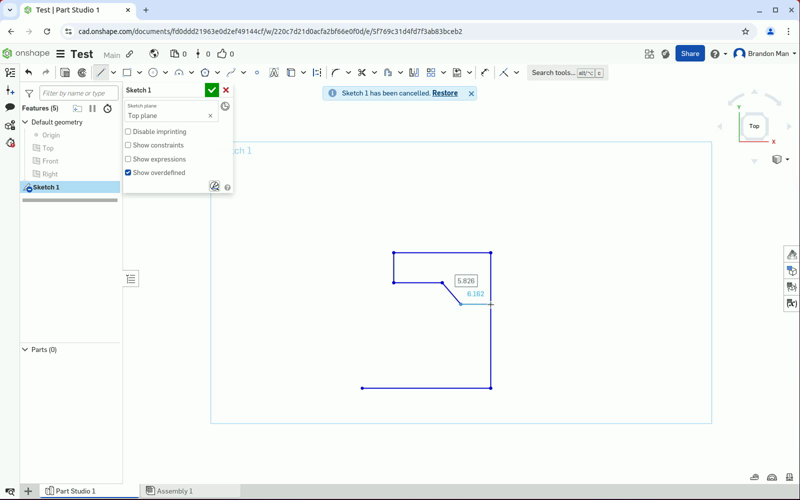
mouse_move(460, 358)
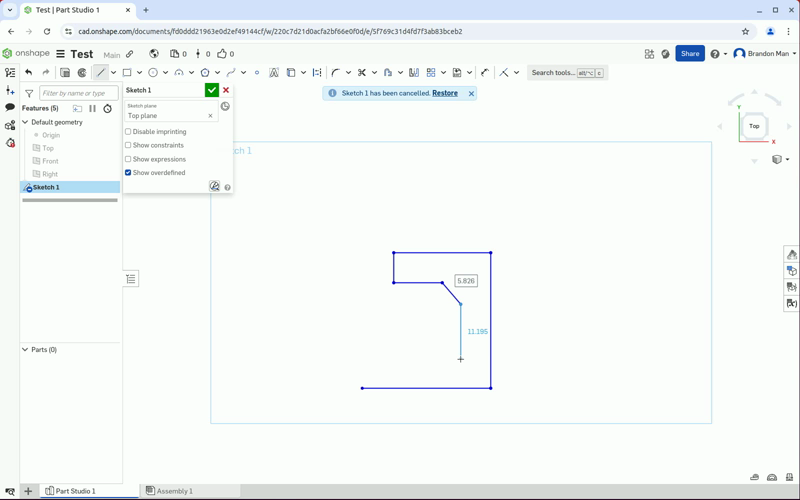
click(460, 358)
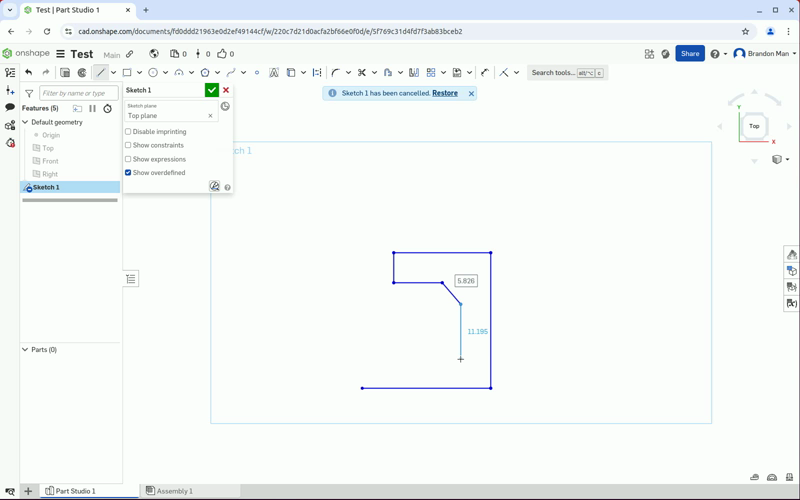
key_up(shift)
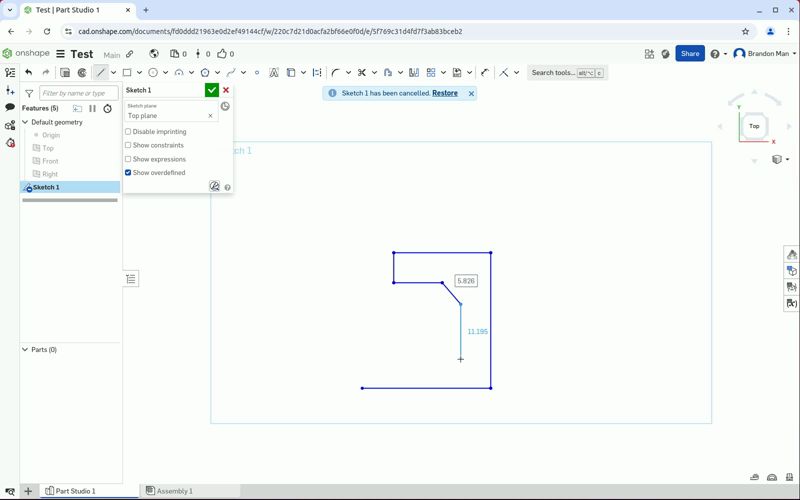
key_down(shift)
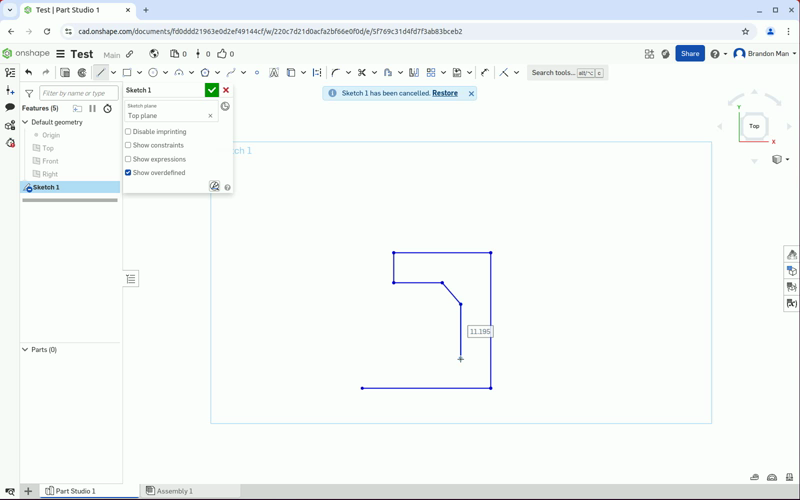
mouse_move(362, 358)
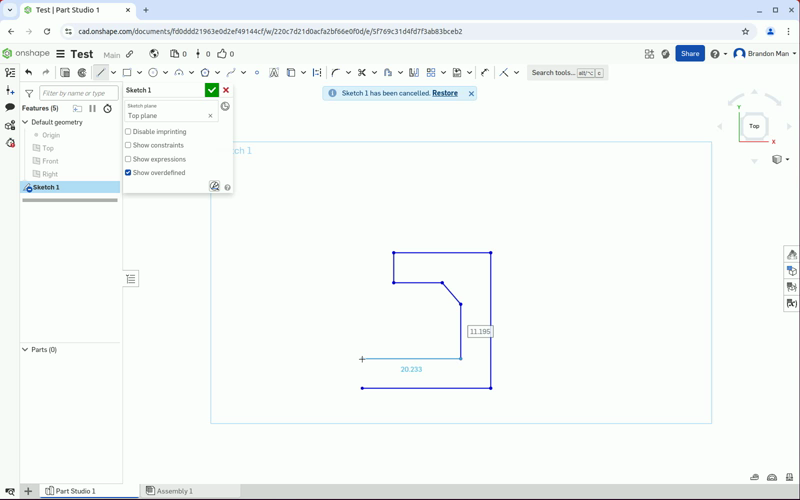
click(362, 358)
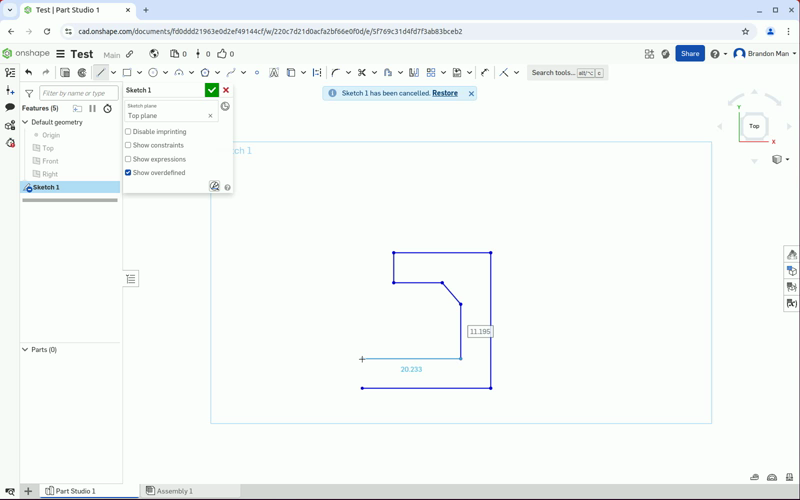
key_up(shift)
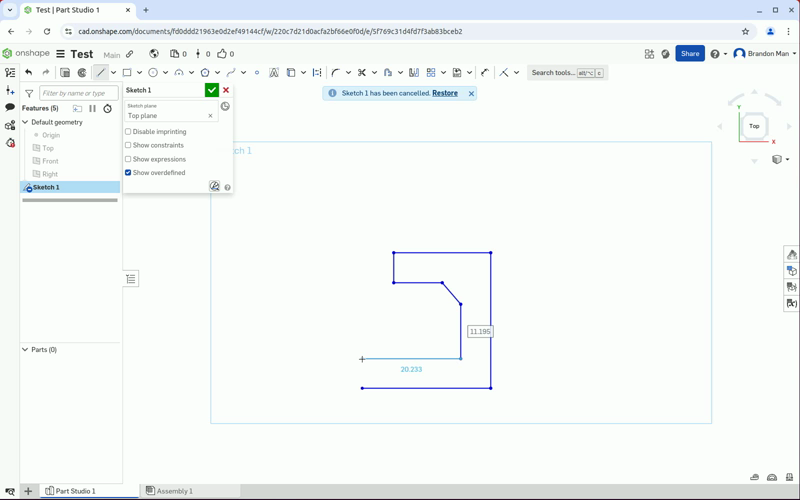
mouse_move(392, 358)
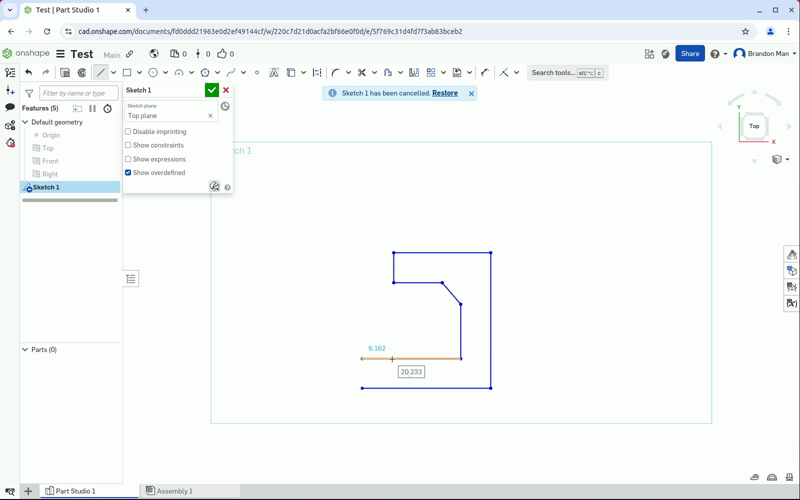
key_down(shift)
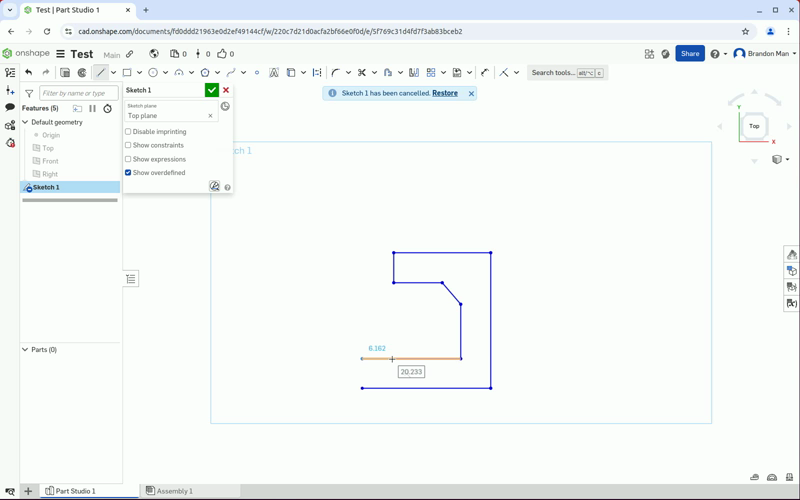
mouse_move(362, 388)
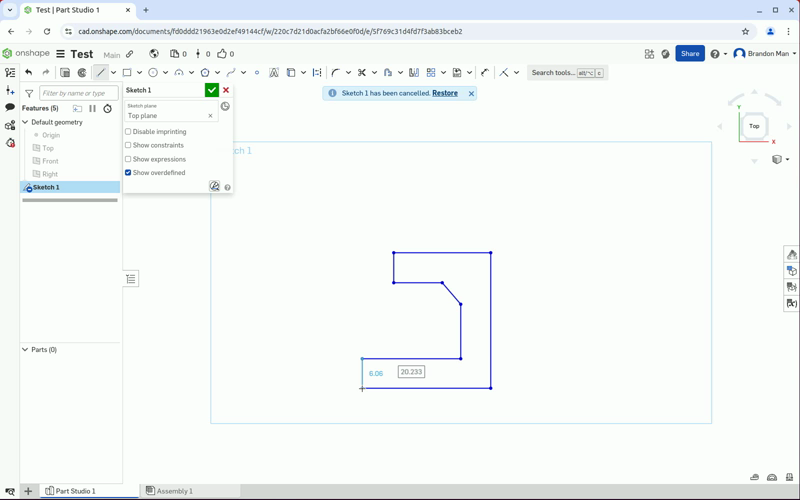
key_up(shift)
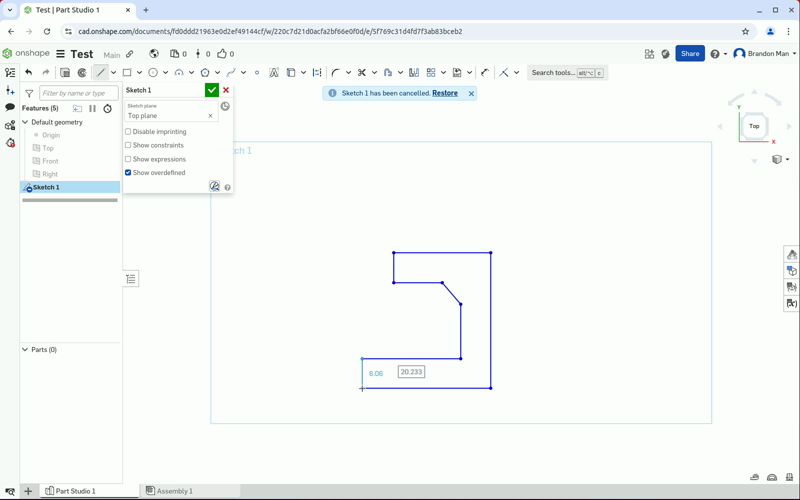
click(362, 388)
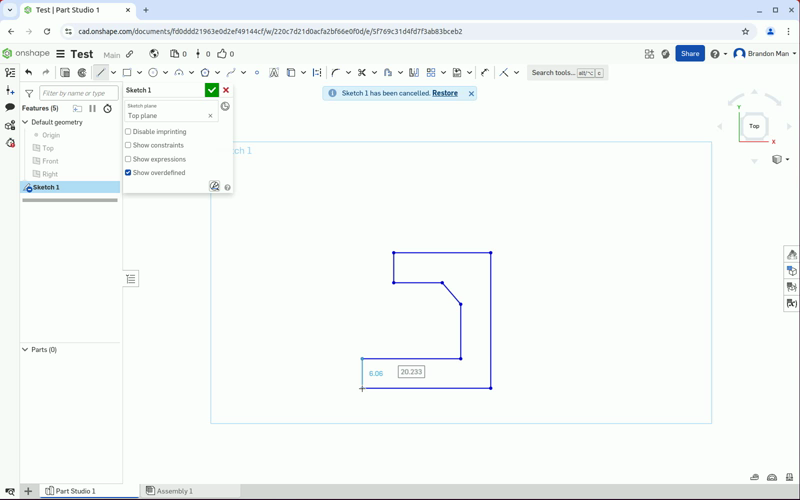
key(esc)
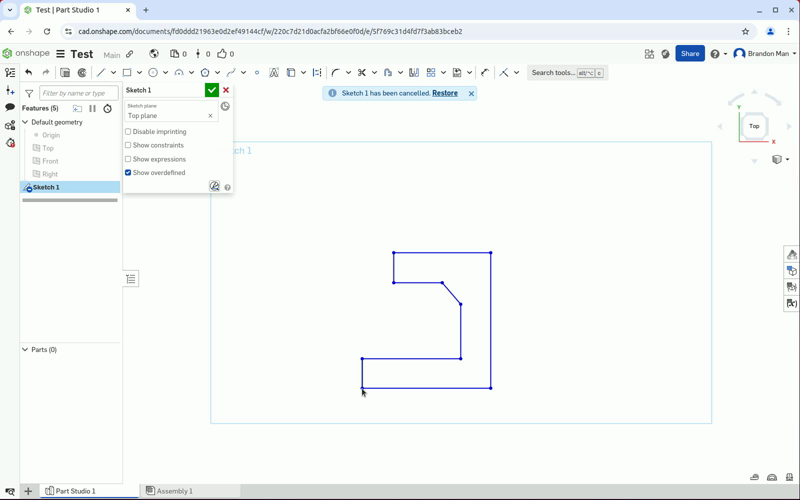
mouse_move(483, 362)
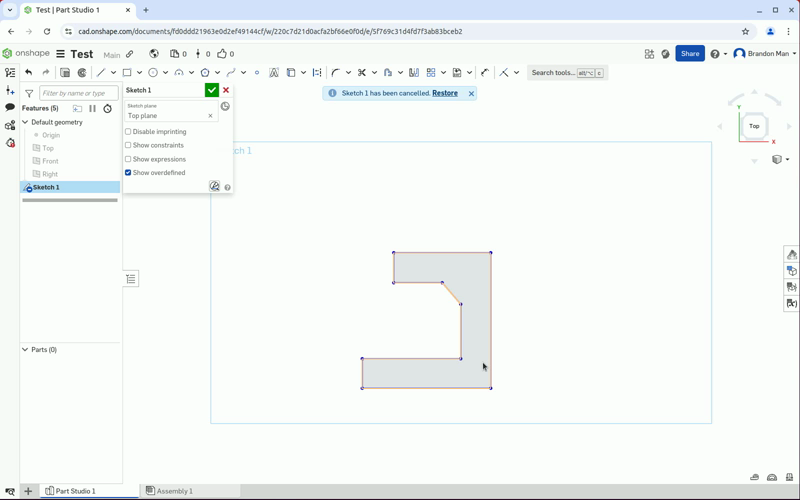
click(483, 362)
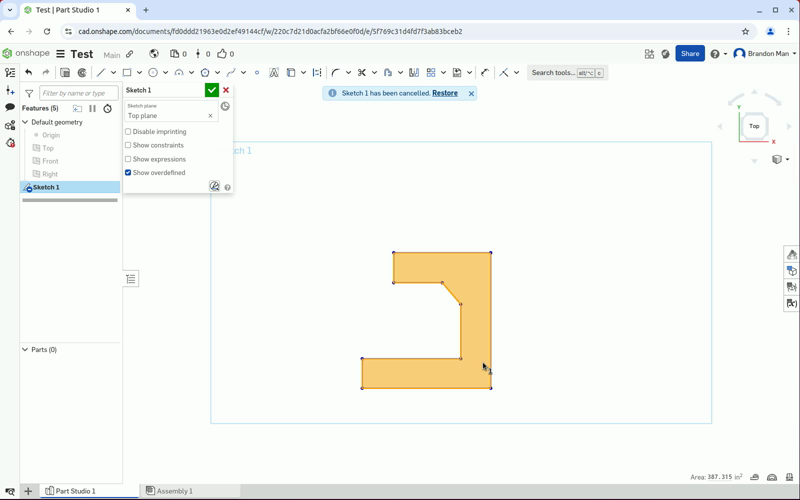
mouse_move(73, 352)
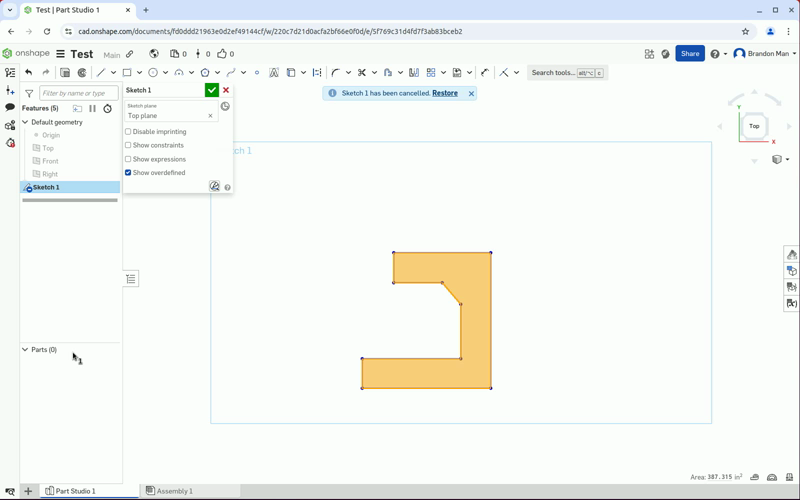
key(shift+y)
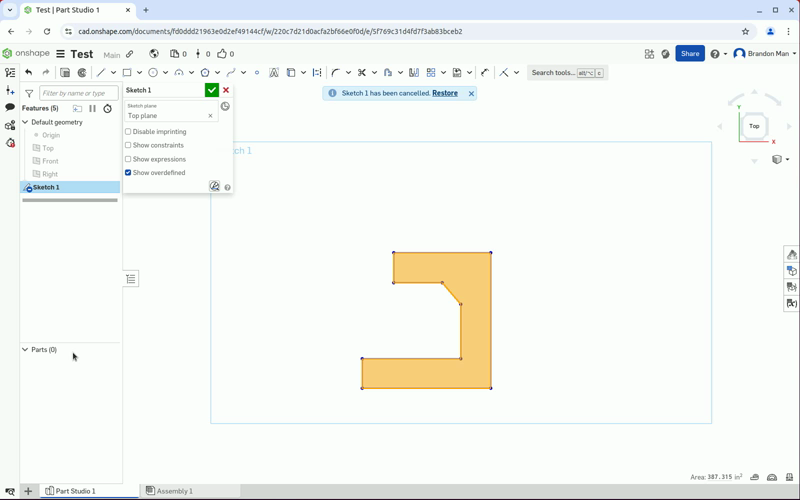
key(shift+e)
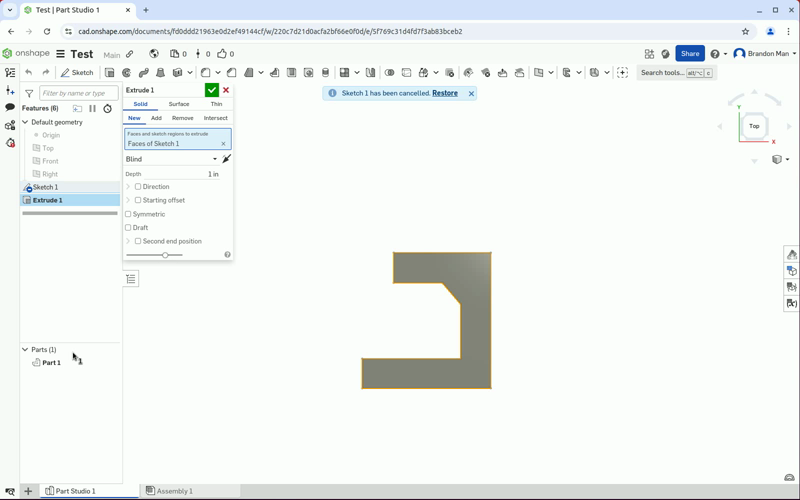
mouse_move(143, 106)
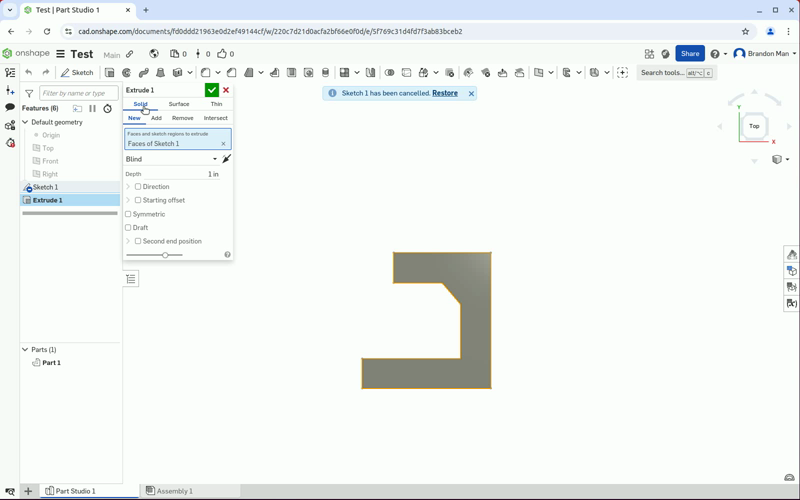
click(143, 106)
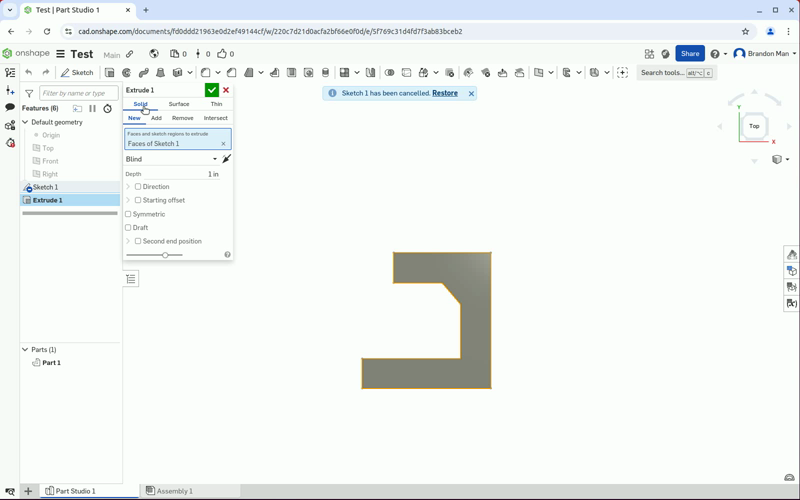
mouse_move(137, 120)
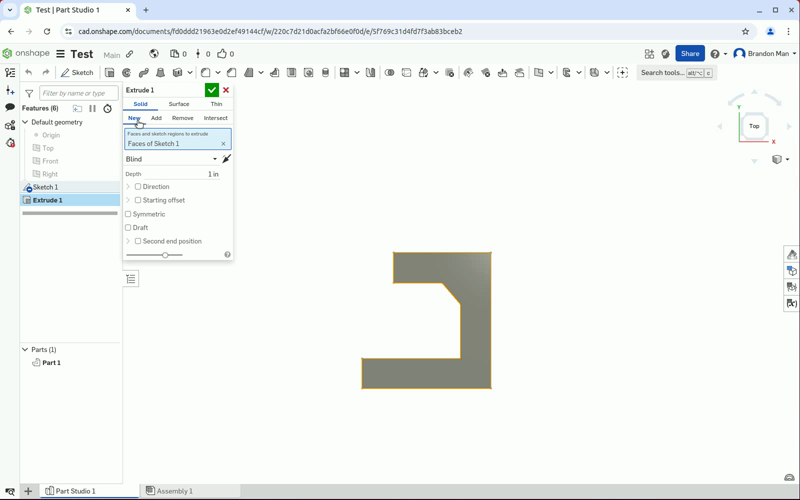
click(137, 120)
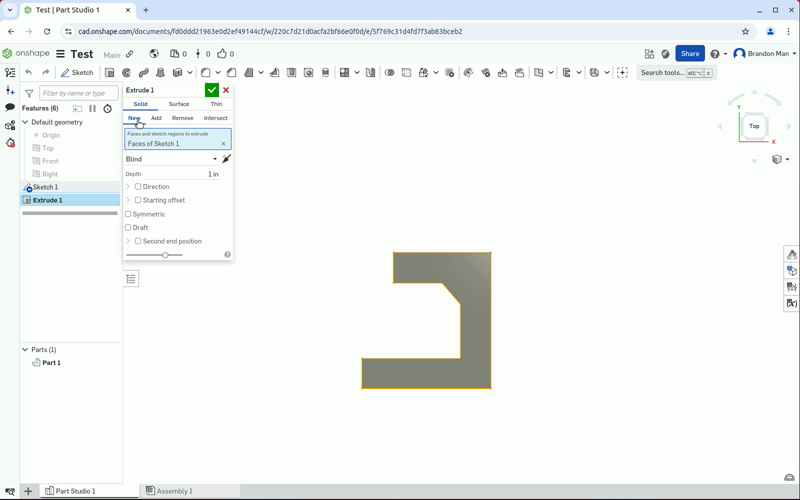
key(tab, 4)
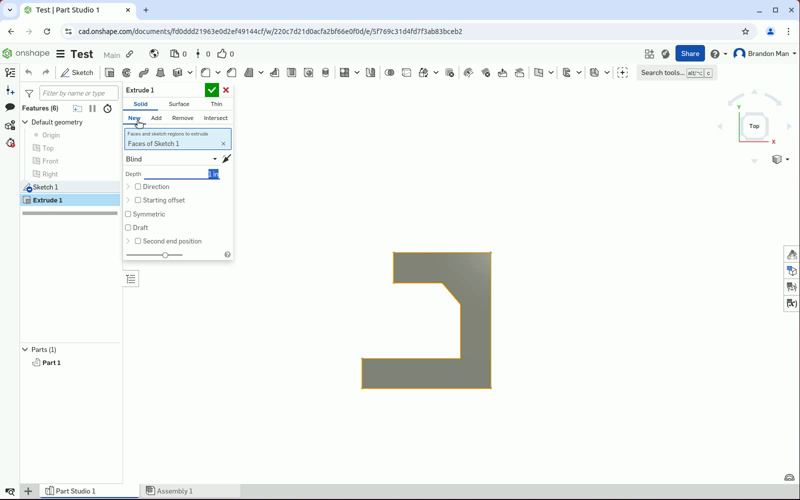
text(0.241)
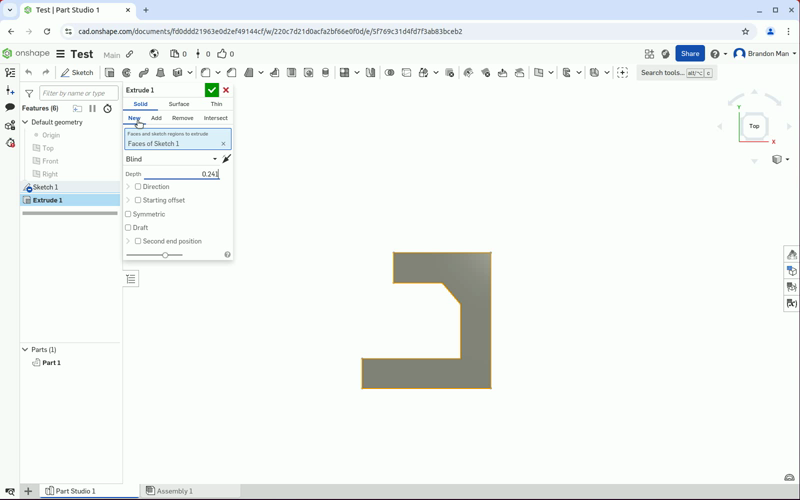
key(enter)
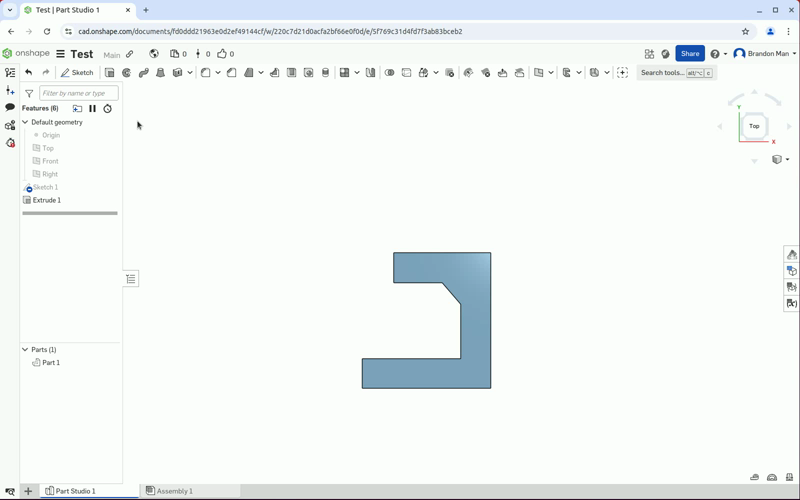
key(shift+h)
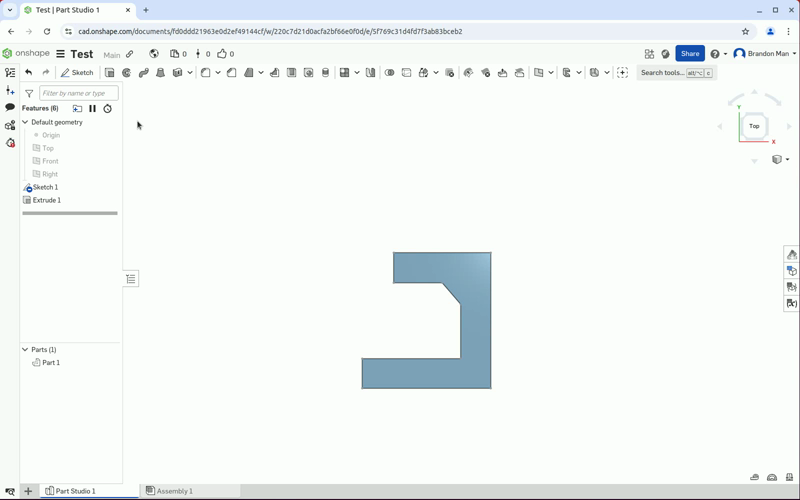
key(shift+h)
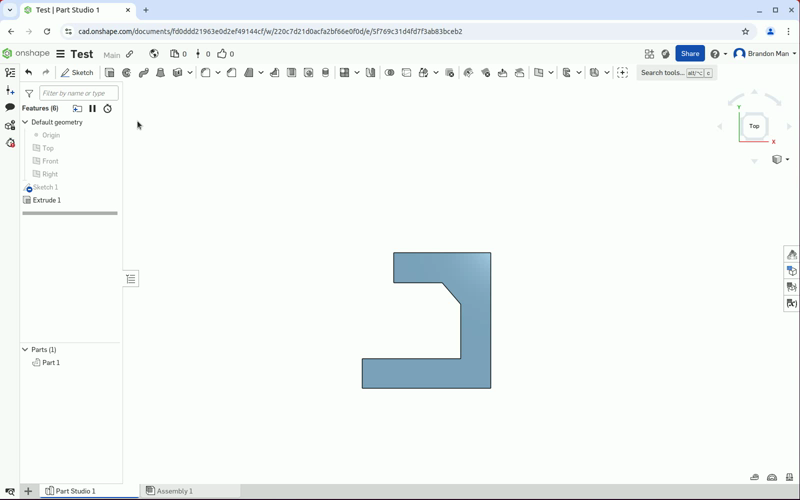
mouse_move(73, 189)
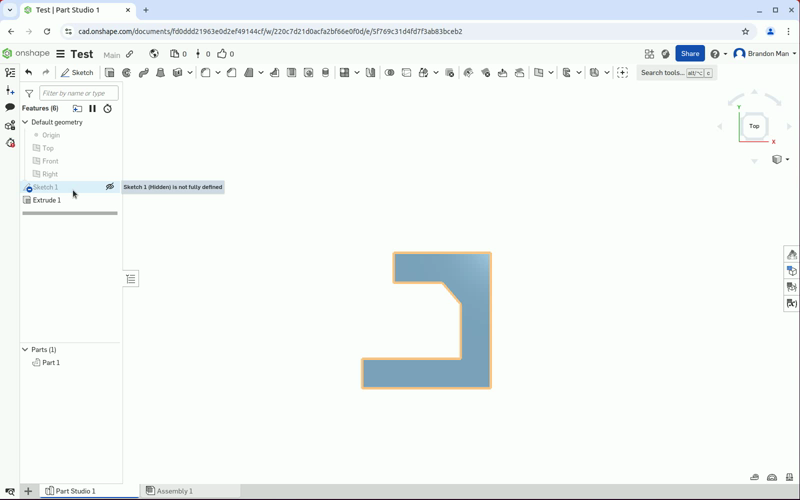
click(73, 189)
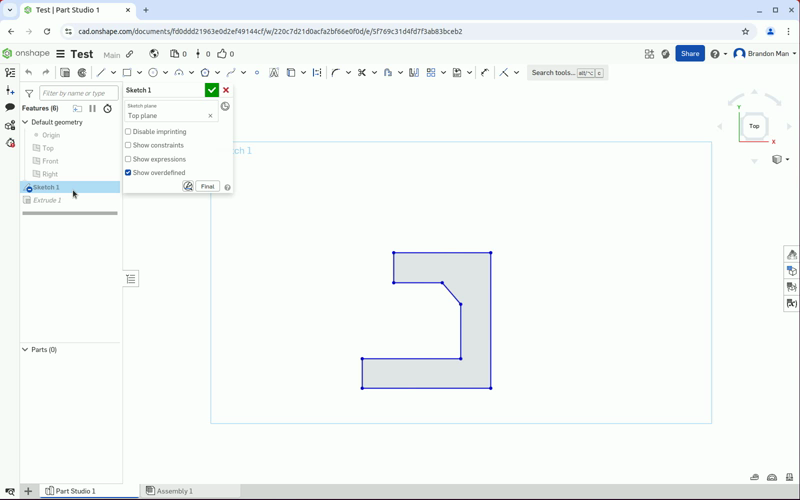
mouse_move(229, 92)
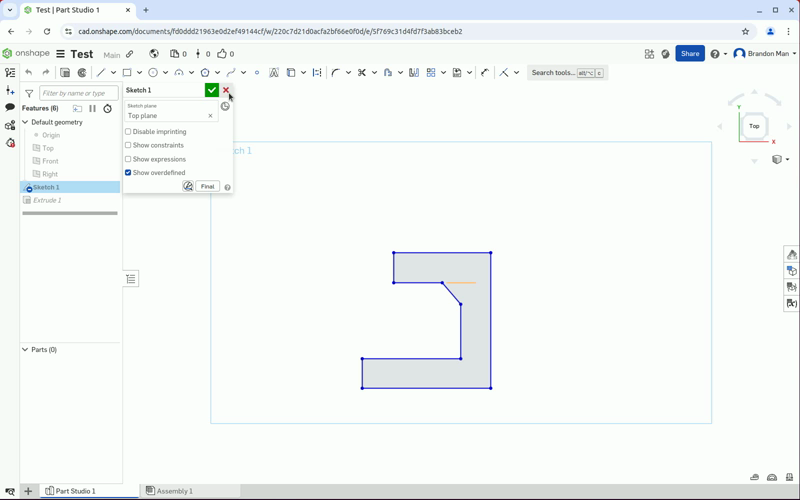
click(229, 92)
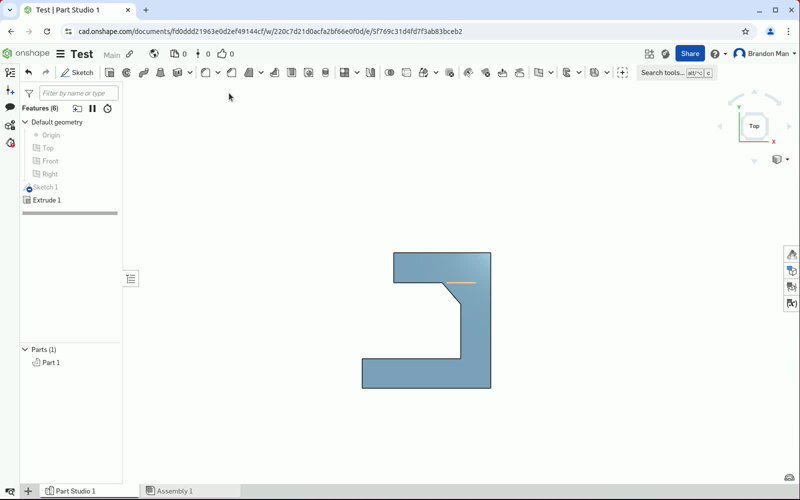
mouse_move(541, 75)
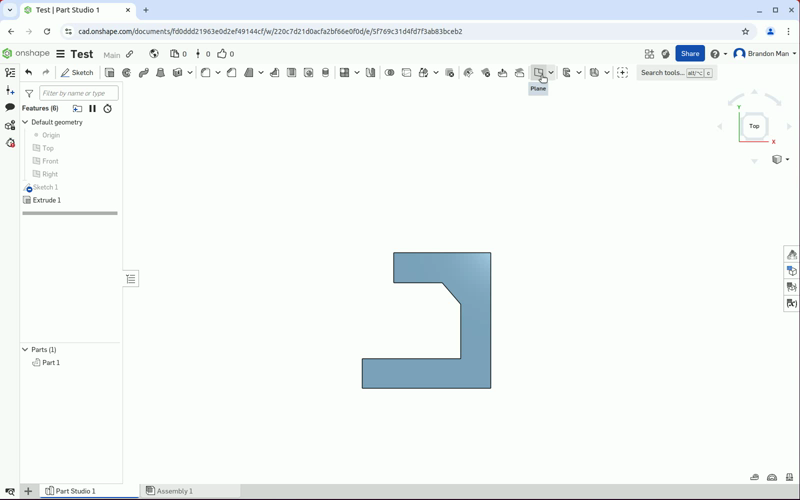
click(541, 75)
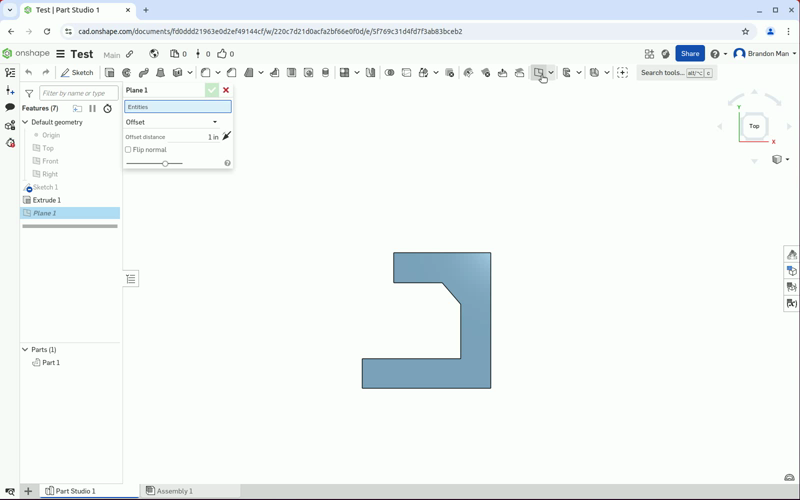
mouse_move(73, 150)
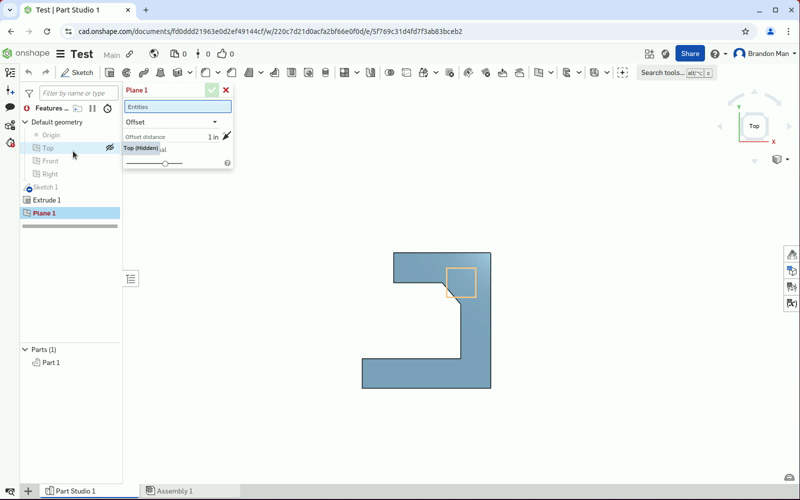
click(73, 150)
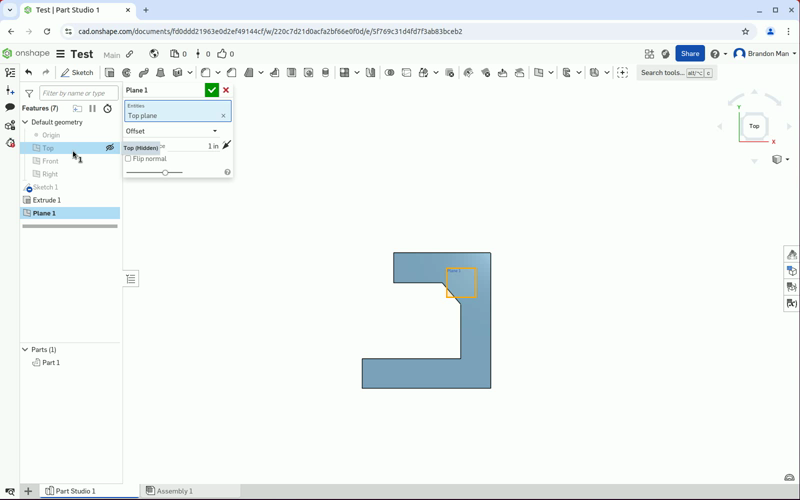
key(tab, 2)
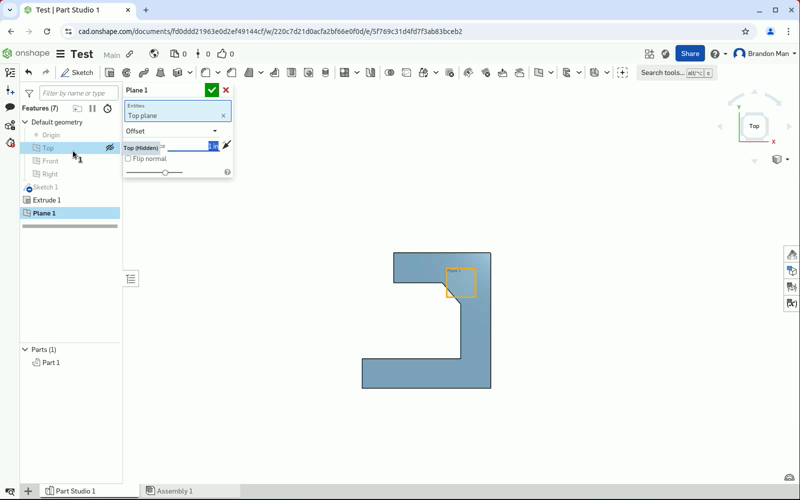
text(0.246)
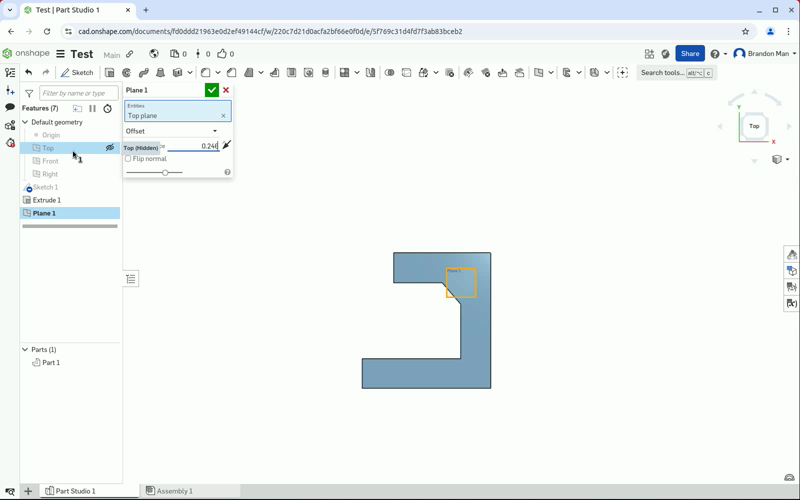
key(enter, 2)
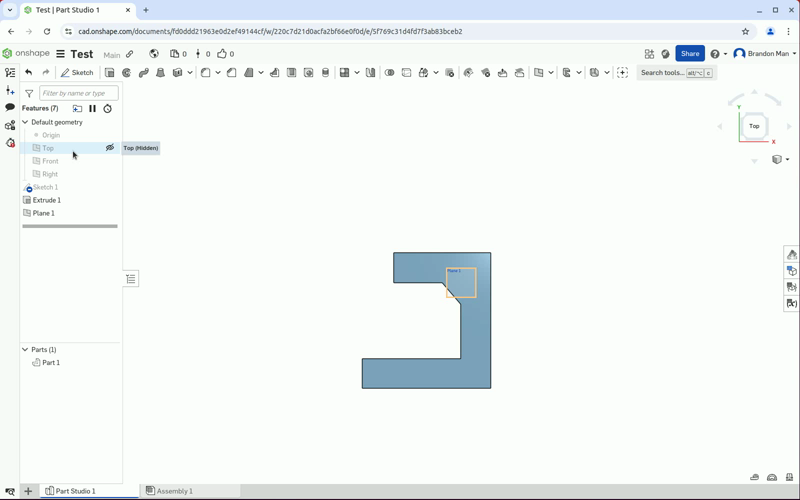
key(shift+s)
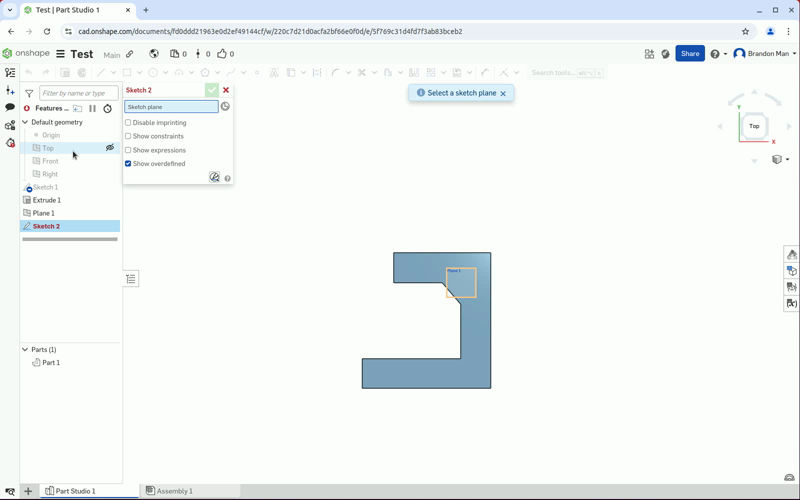
mouse_move(73, 215)
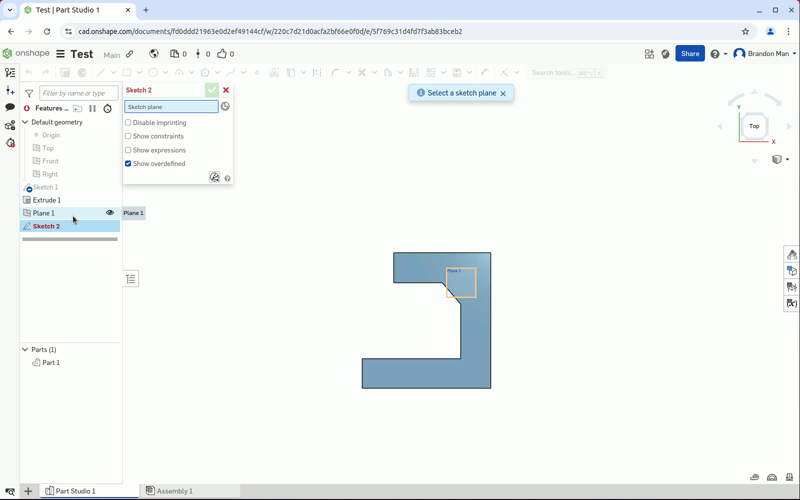
click(73, 215)
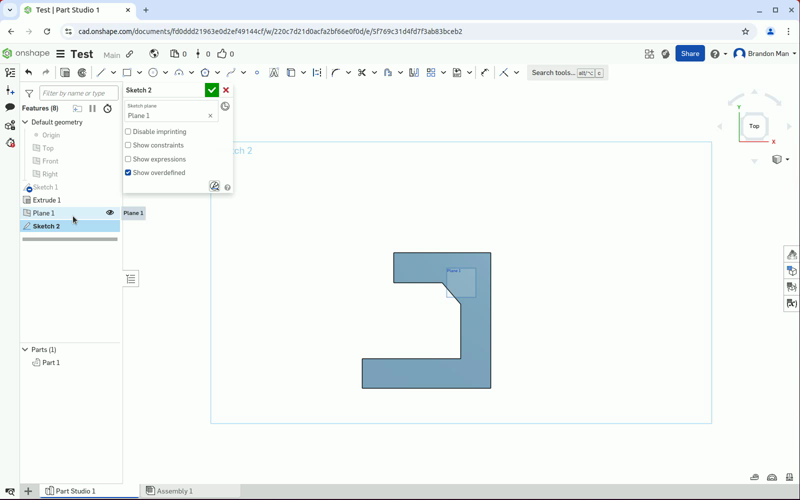
mouse_move(73, 352)
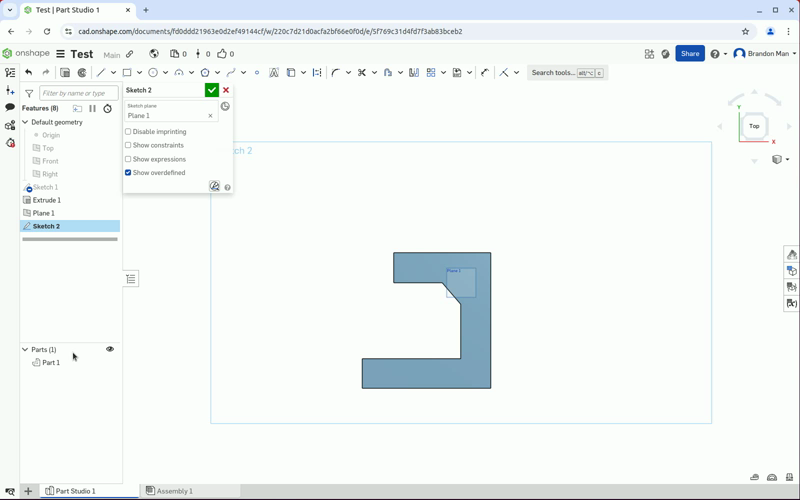
key(y)
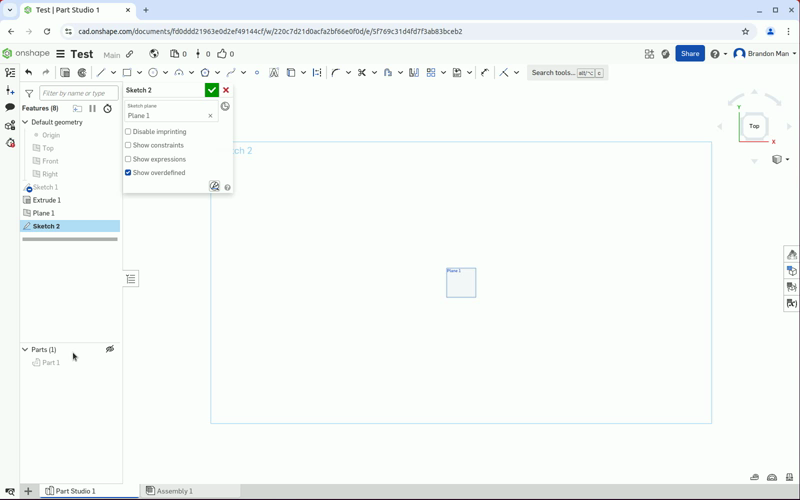
key(a)
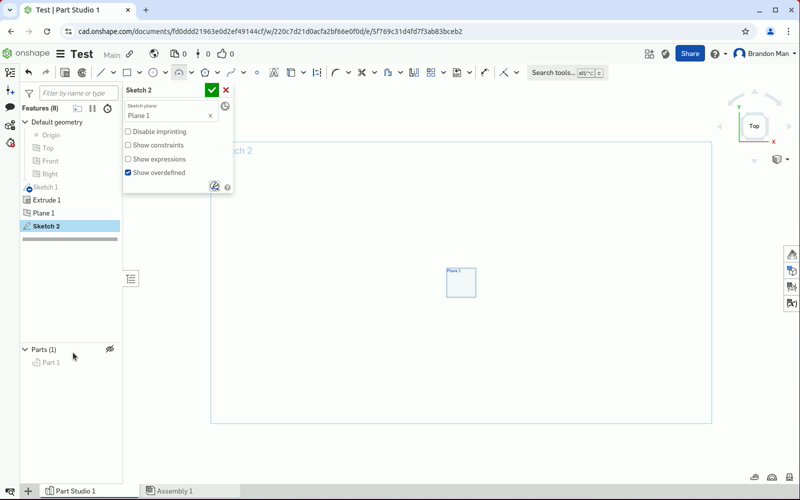
key_down(shift)
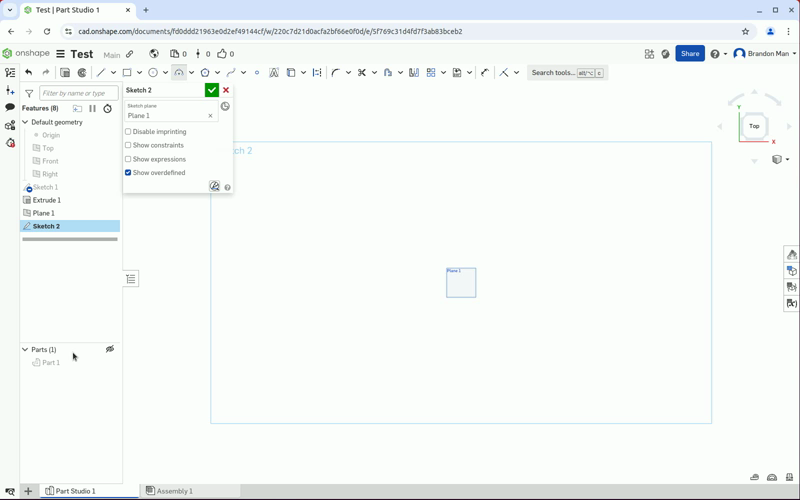
mouse_move(362, 388)
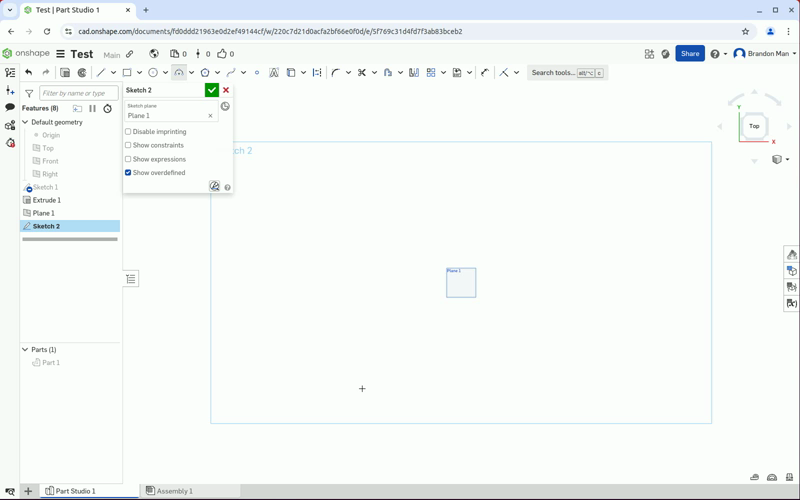
click(362, 388)
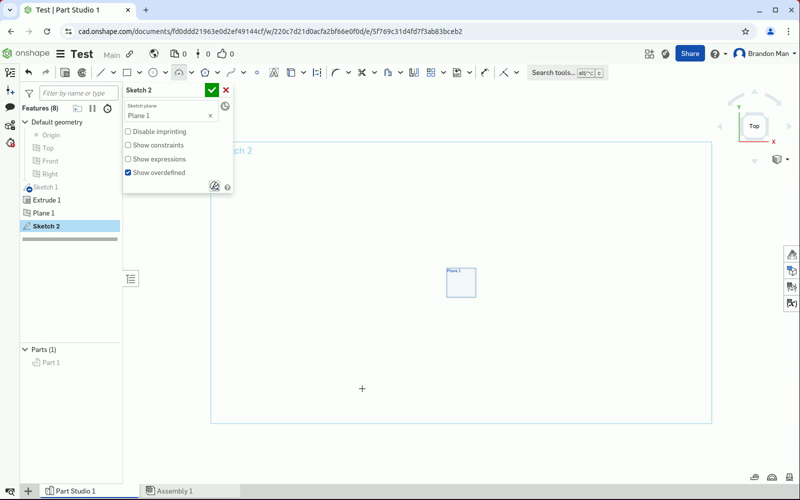
key_up(shift)
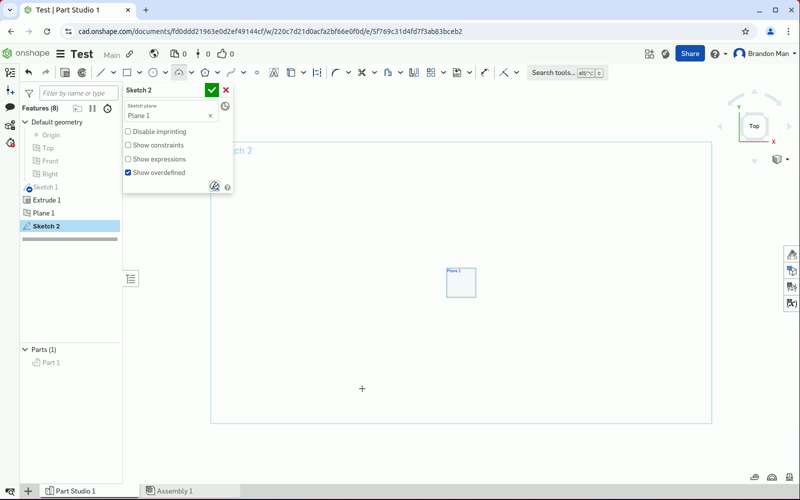
key_down(shift)
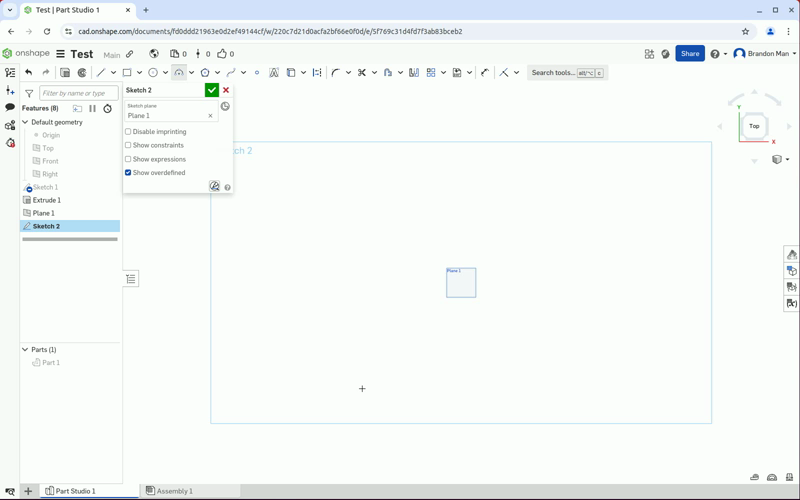
mouse_move(443, 388)
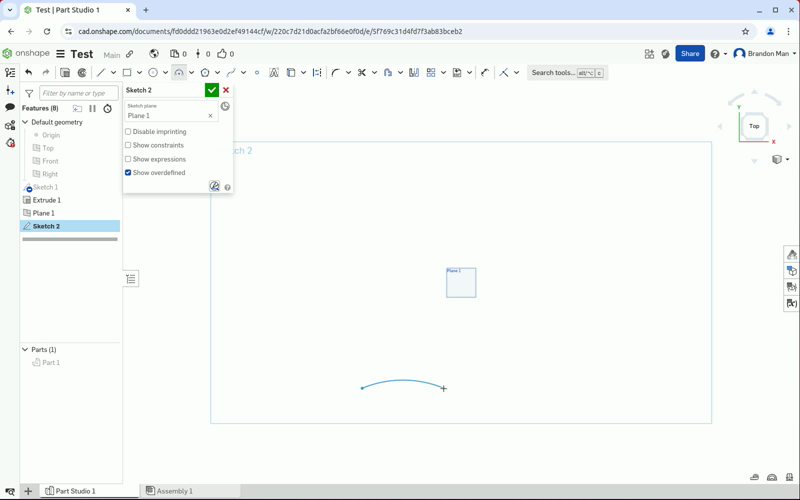
click(443, 388)
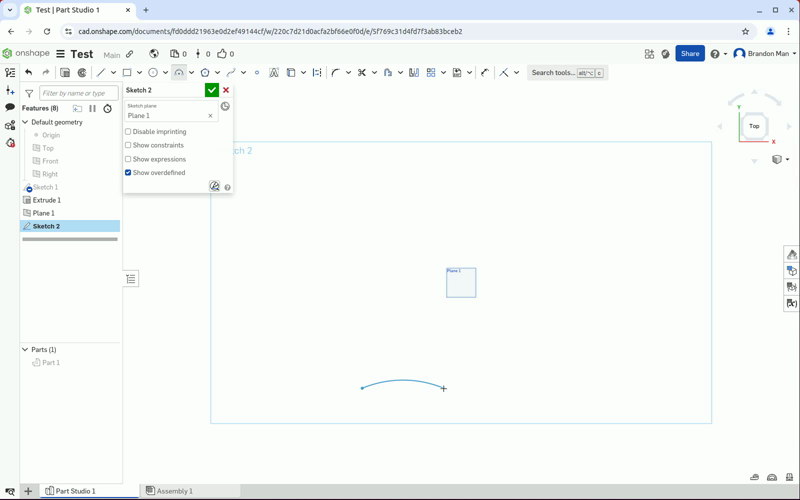
mouse_move(402, 395)
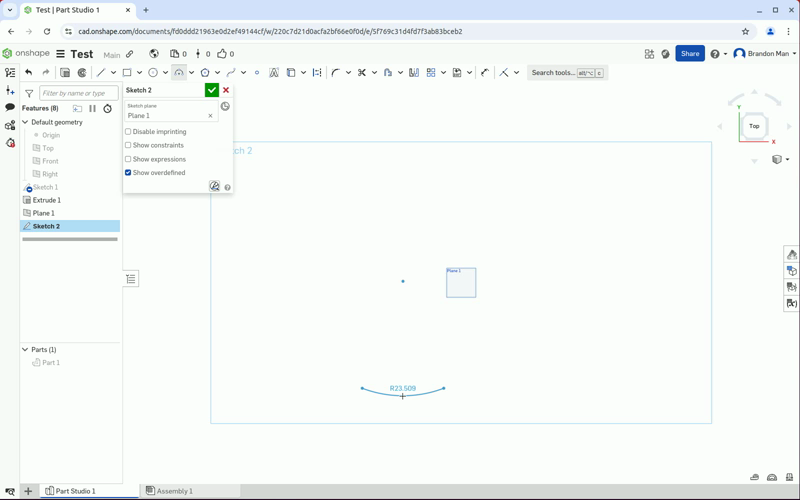
click(402, 395)
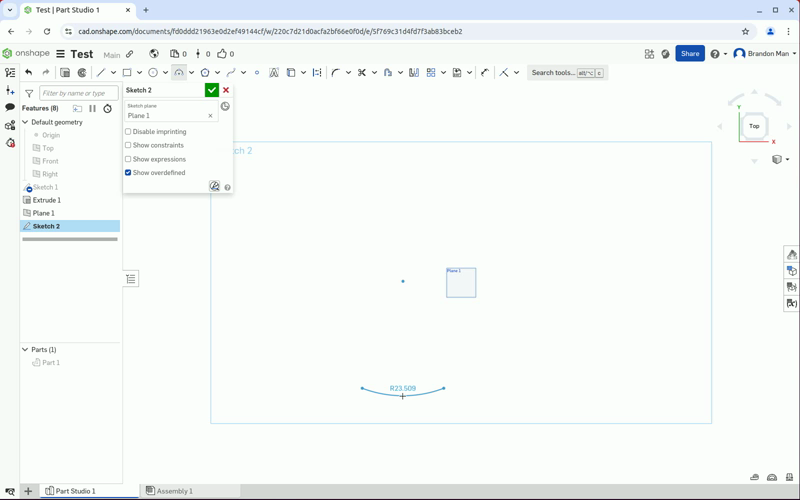
key_up(shift)
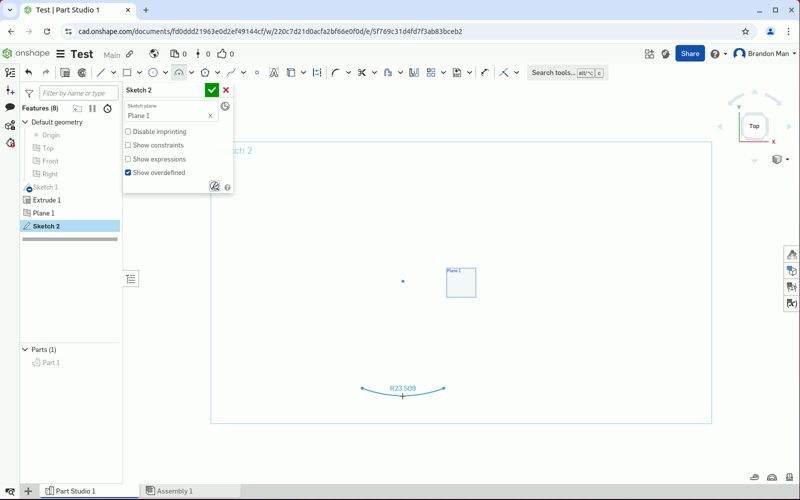
key(esc)
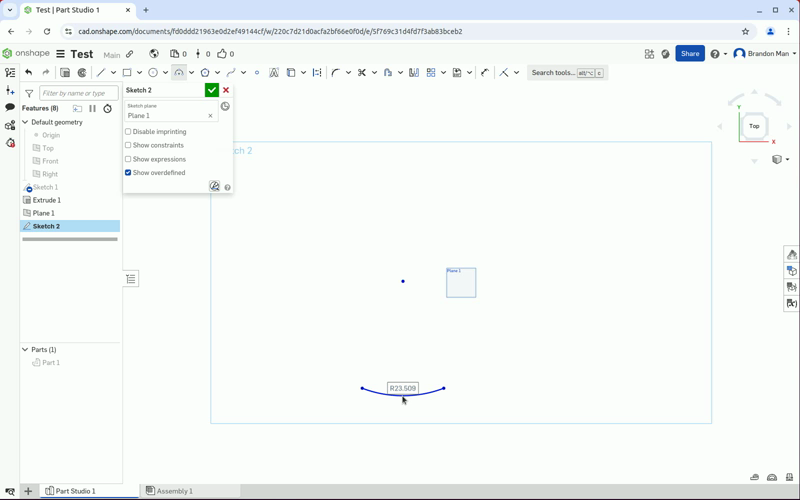
key(l)
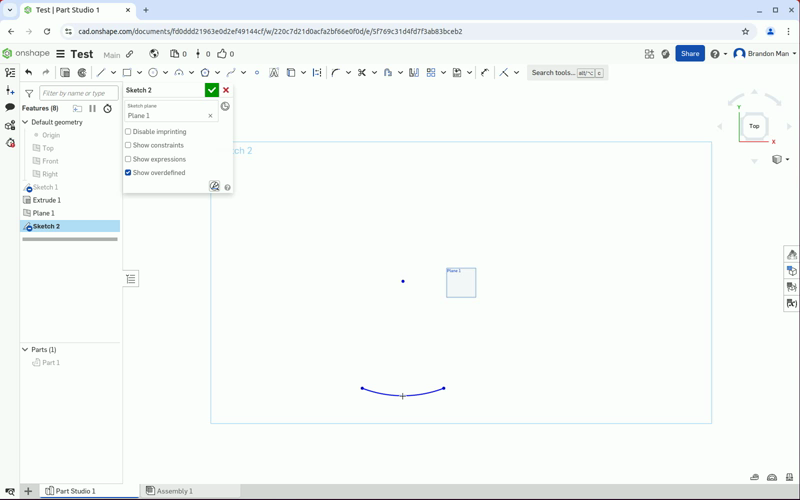
mouse_move(443, 388)
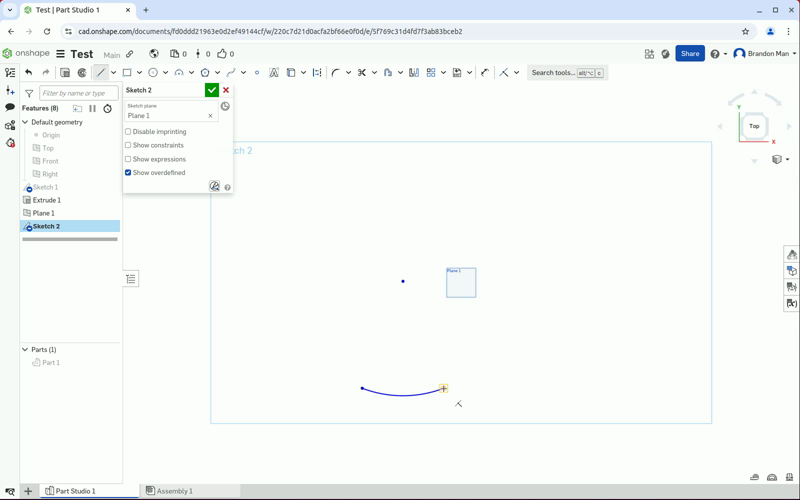
click(443, 388)
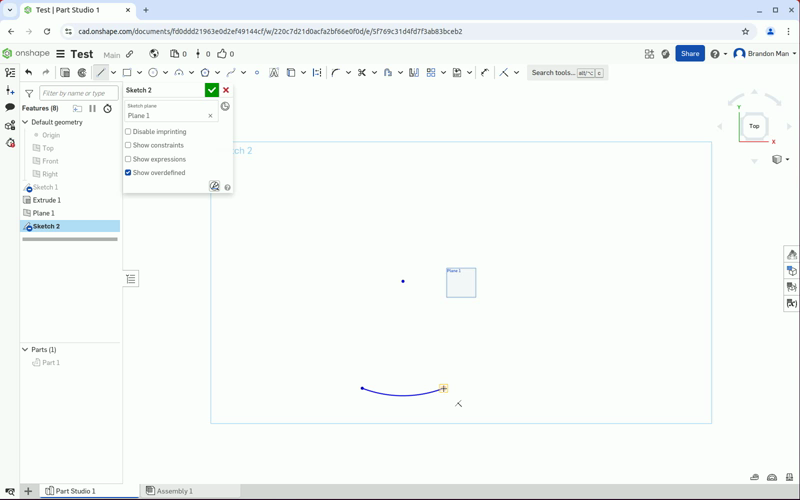
key_down(shift)
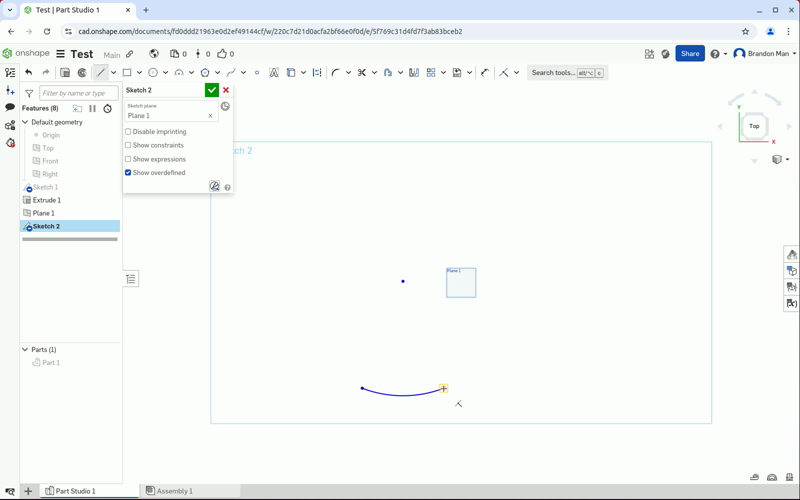
mouse_move(362, 388)
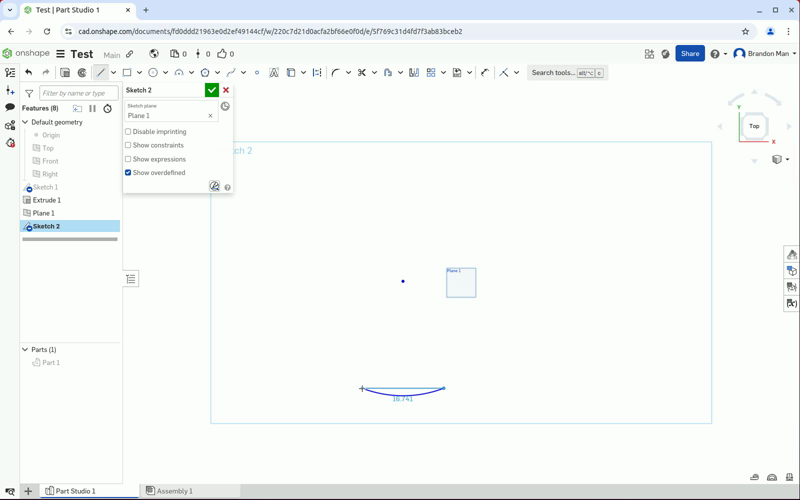
key_up(shift)
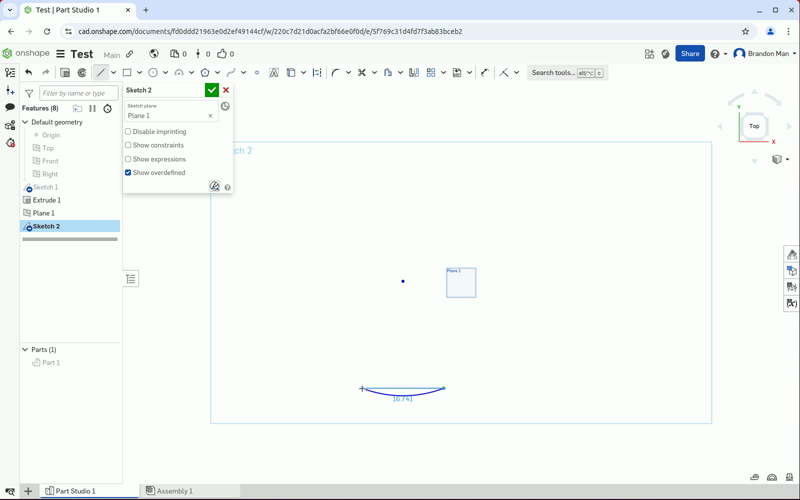
click(362, 388)
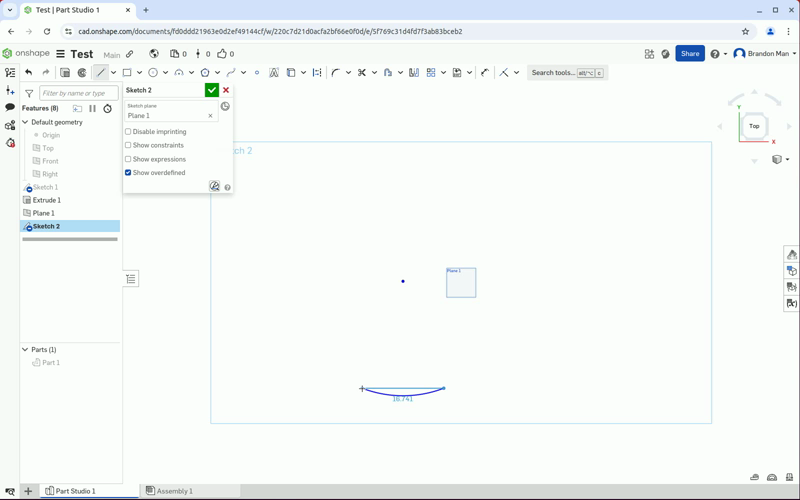
key(esc)
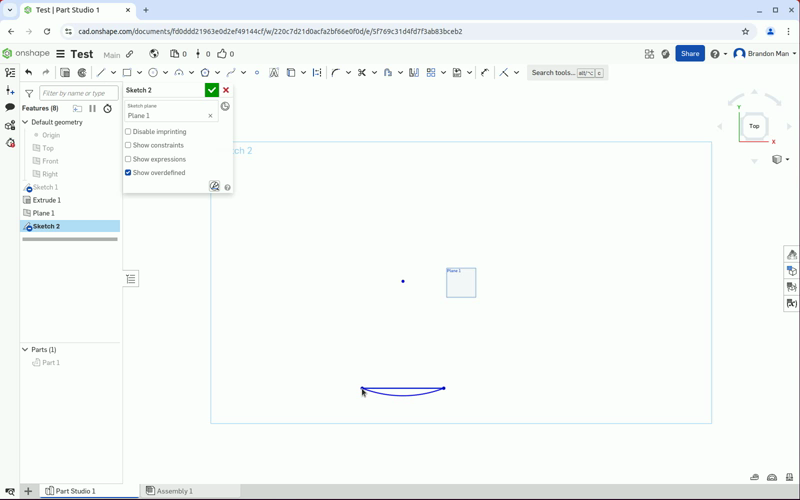
mouse_move(427, 390)
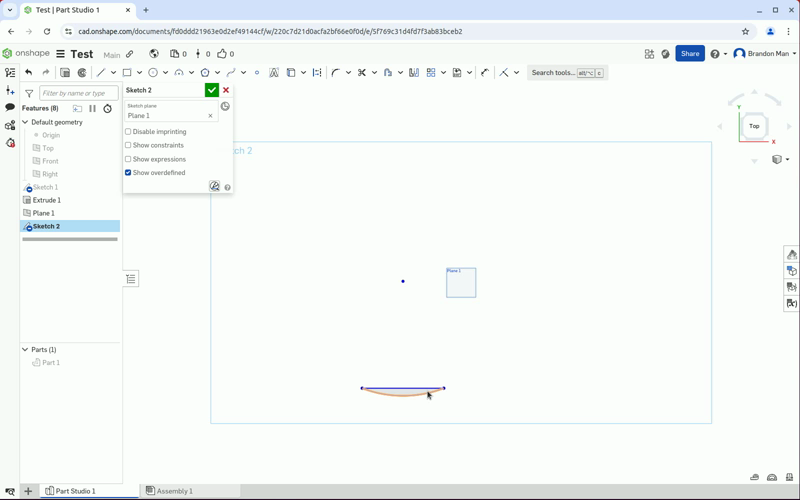
scroll(6)
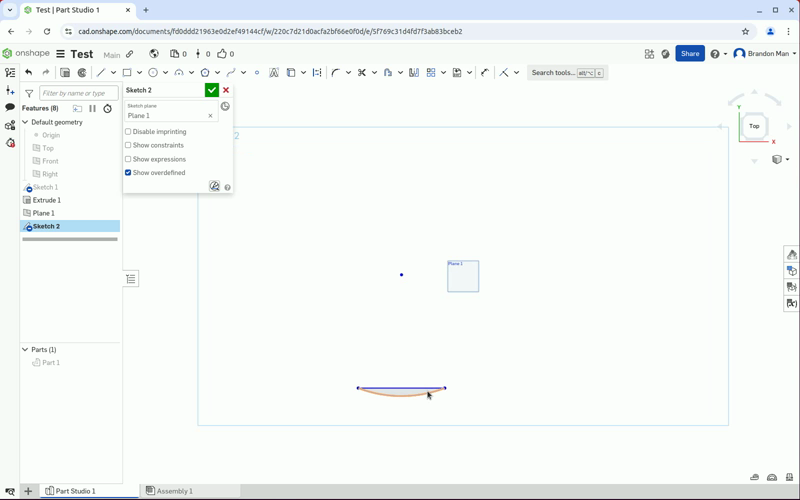
scroll(6)
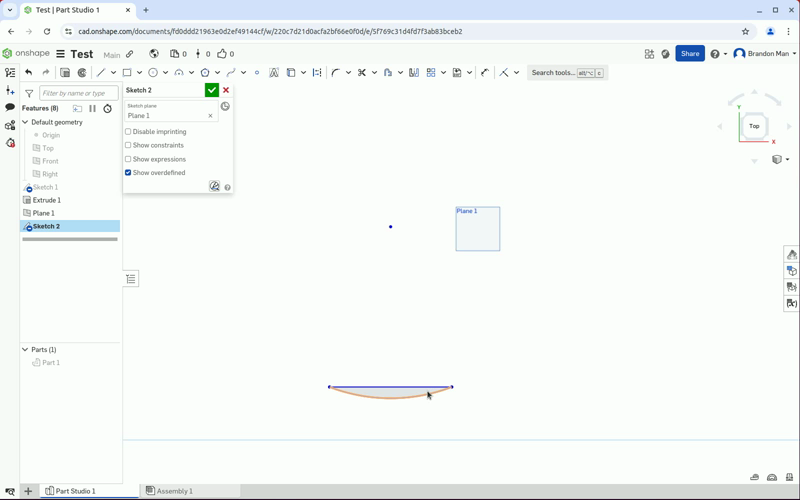
scroll(6)
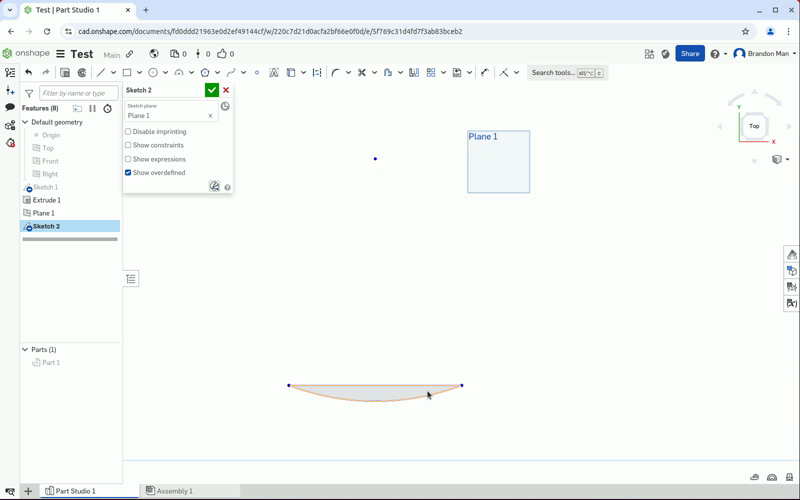
scroll(6)
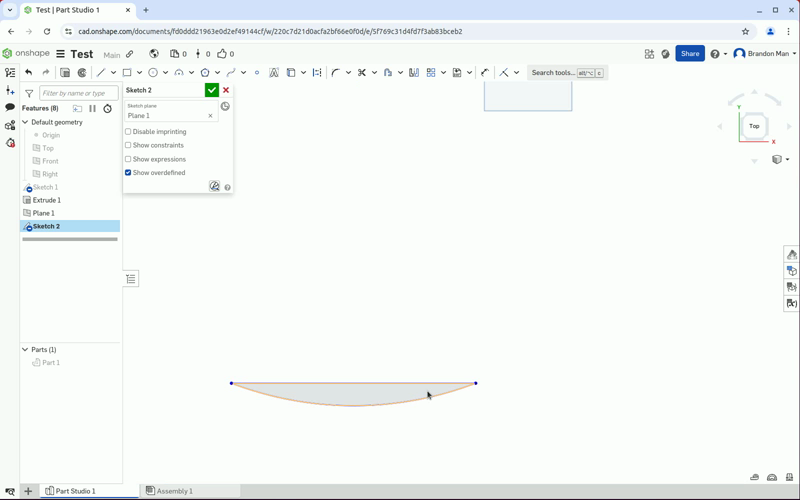
scroll(6)
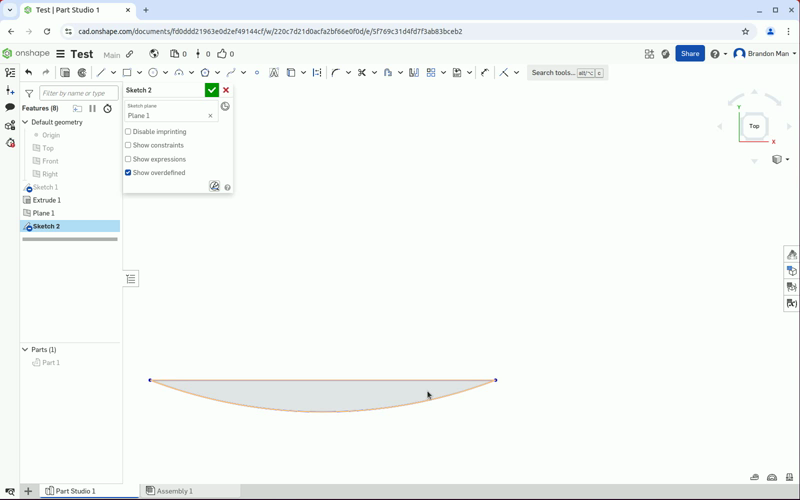
scroll(6)
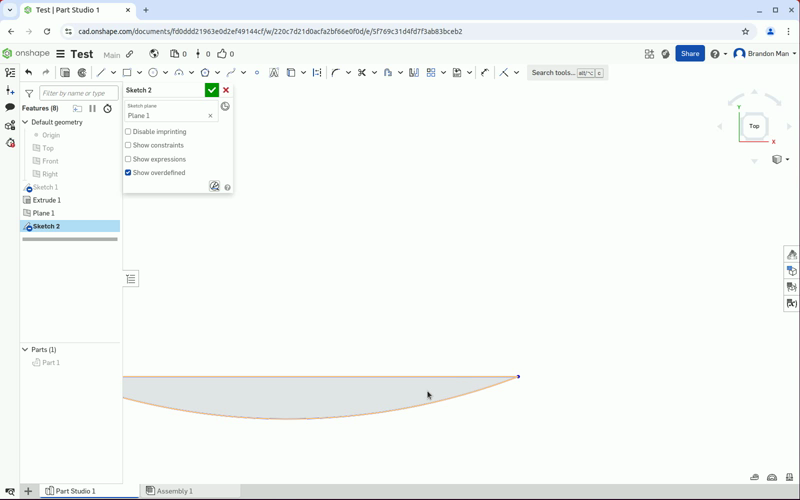
scroll(6)
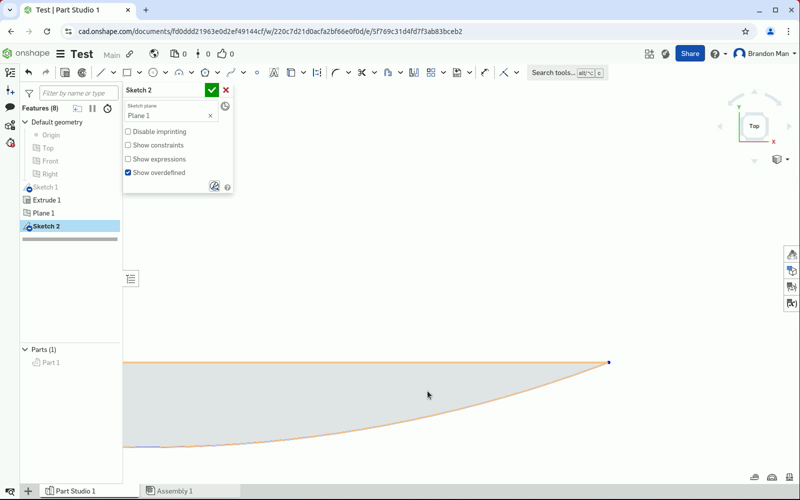
click(427, 390)
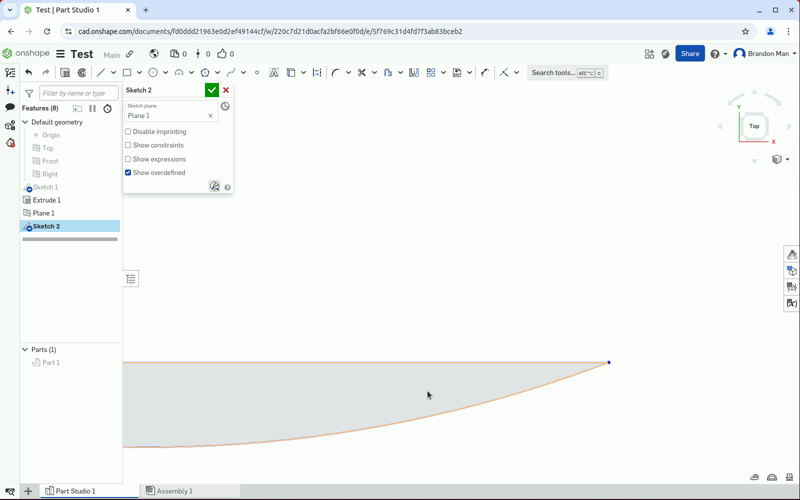
scroll(-6)
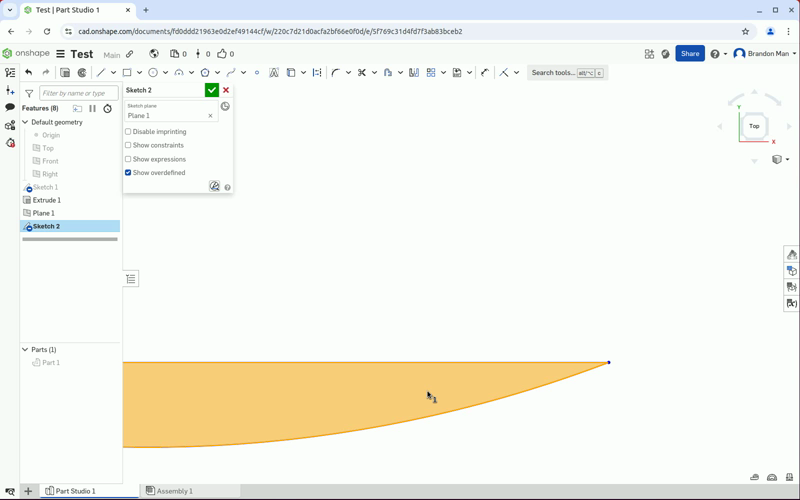
scroll(-6)
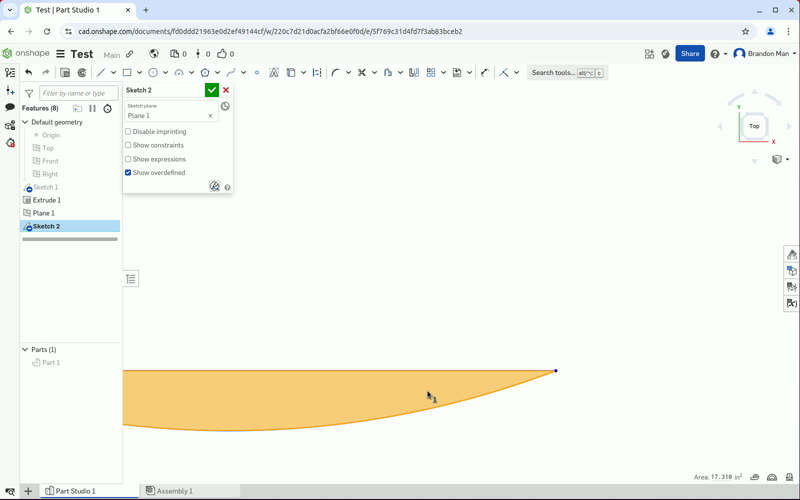
scroll(-6)
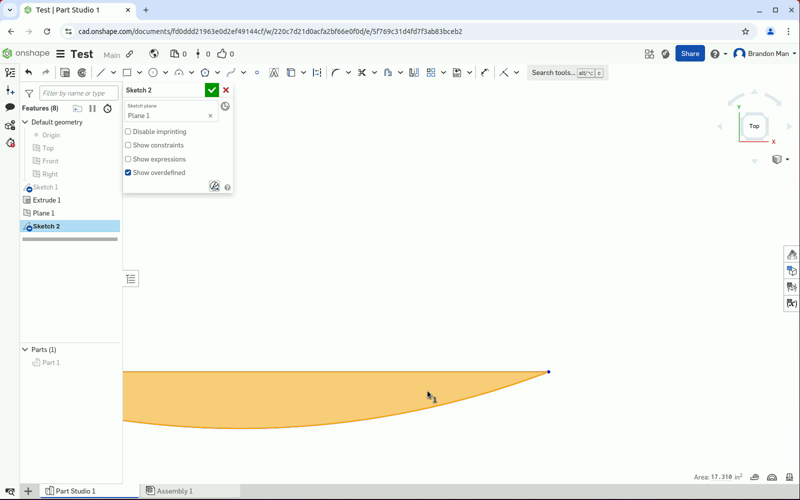
scroll(-6)
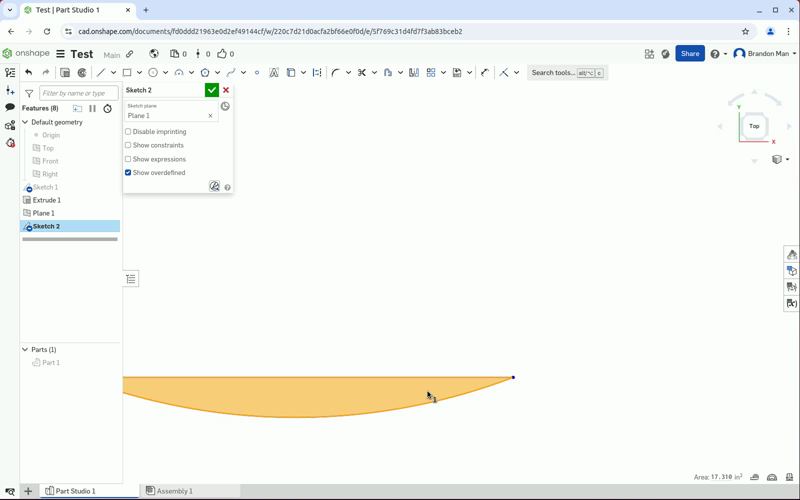
scroll(-6)
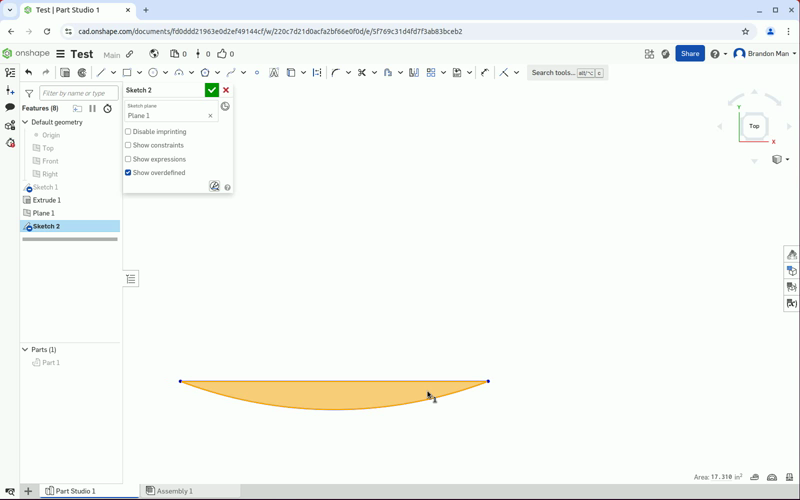
scroll(-6)
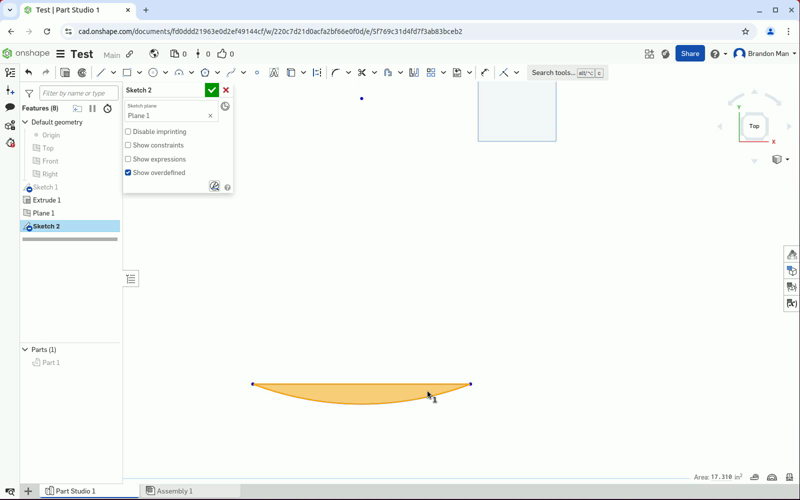
scroll(-6)
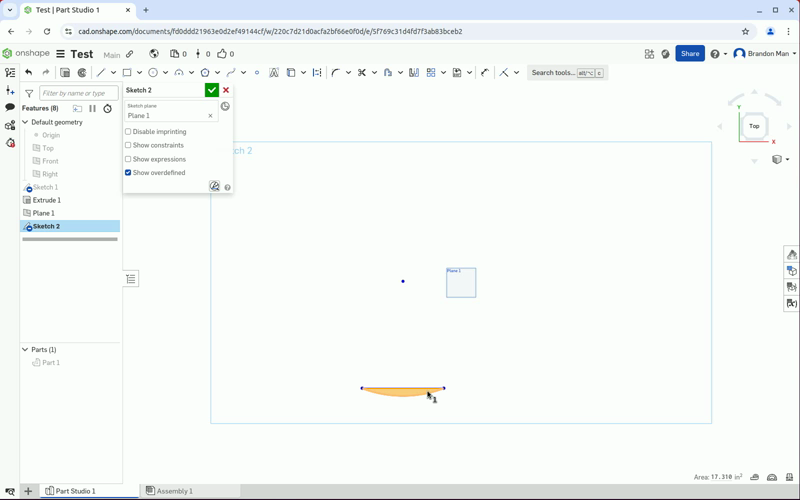
mouse_move(73, 352)
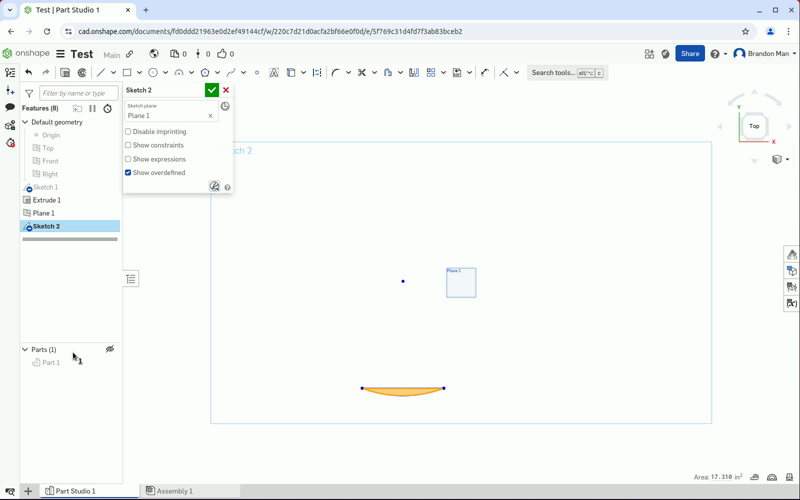
key(shift+y)
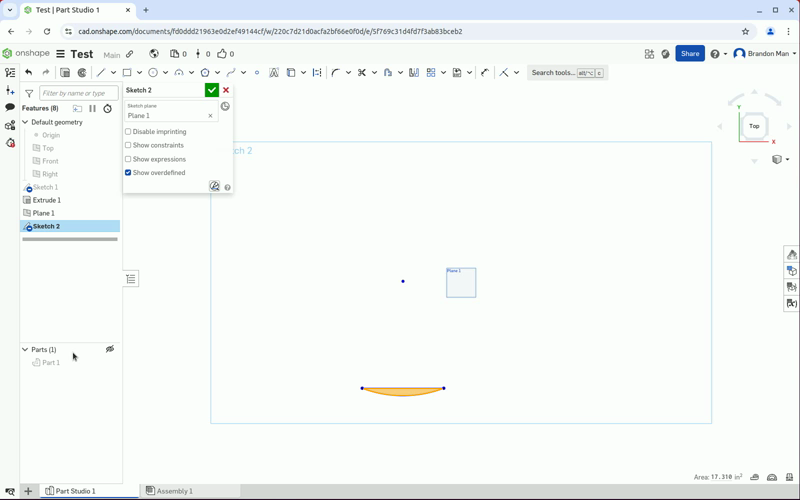
key(shift+e)
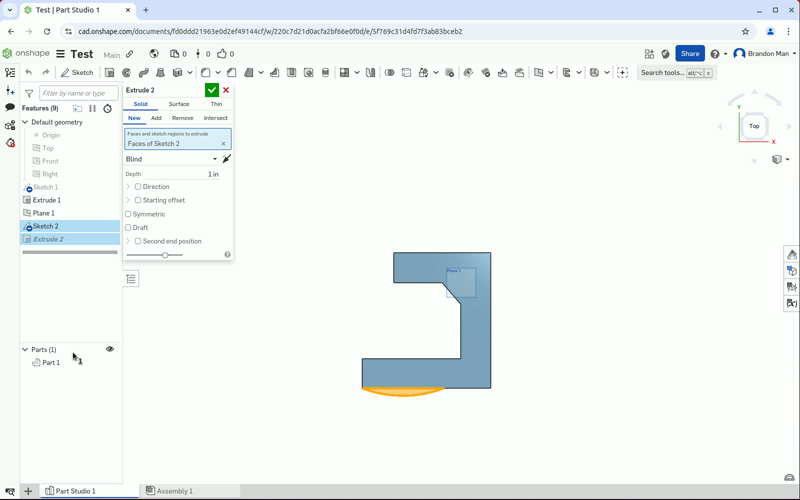
mouse_move(143, 106)
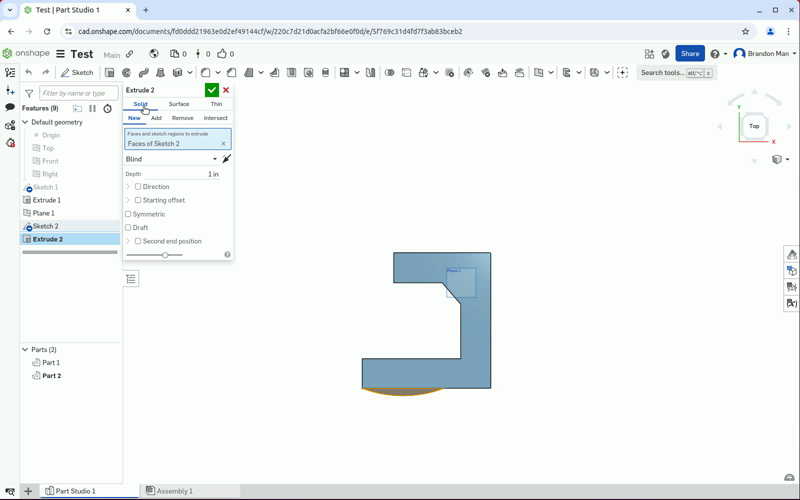
click(143, 106)
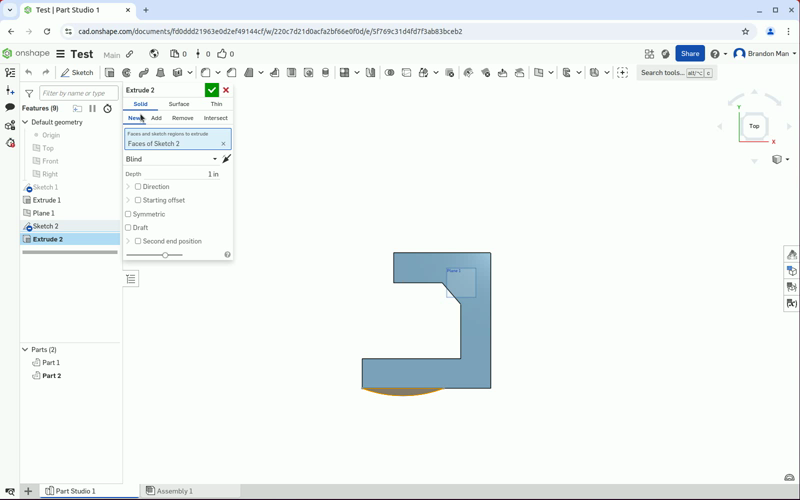
mouse_move(137, 120)
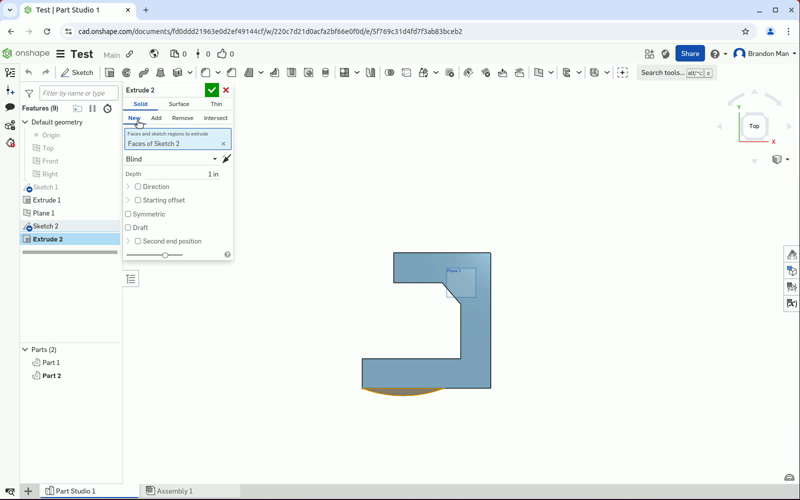
click(137, 120)
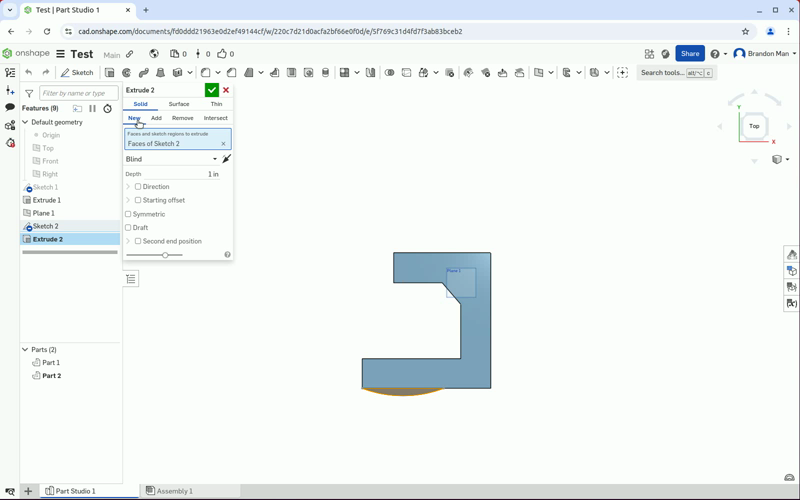
key(tab, 4)
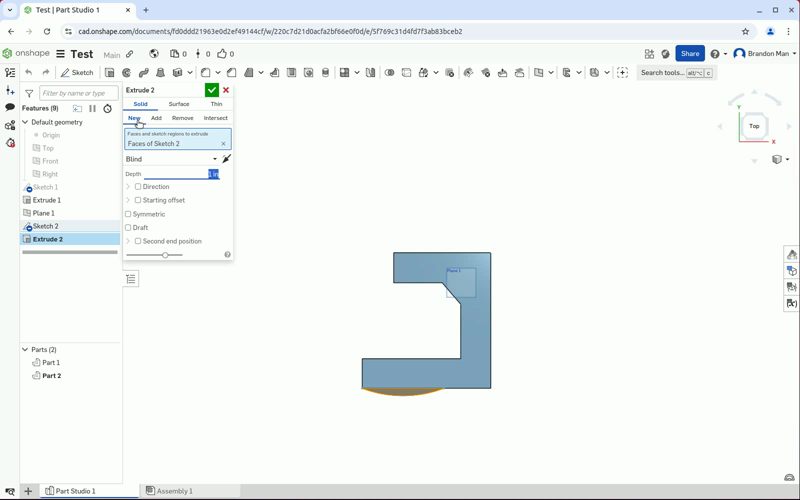
text(-0.241)
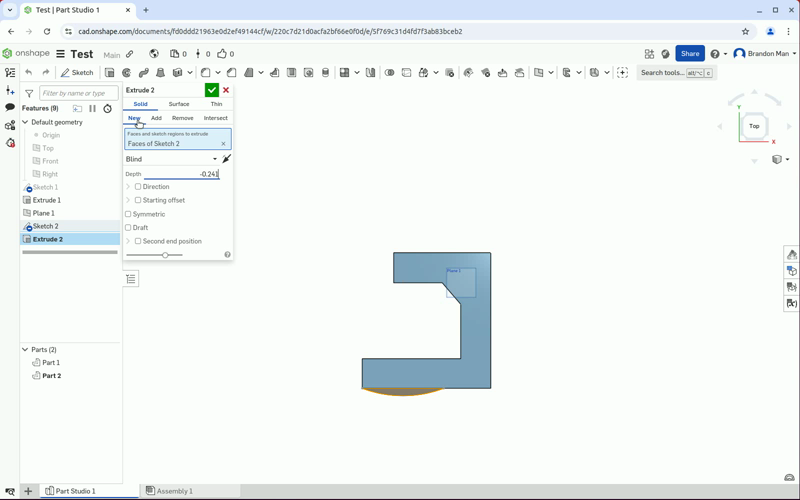
key(enter)
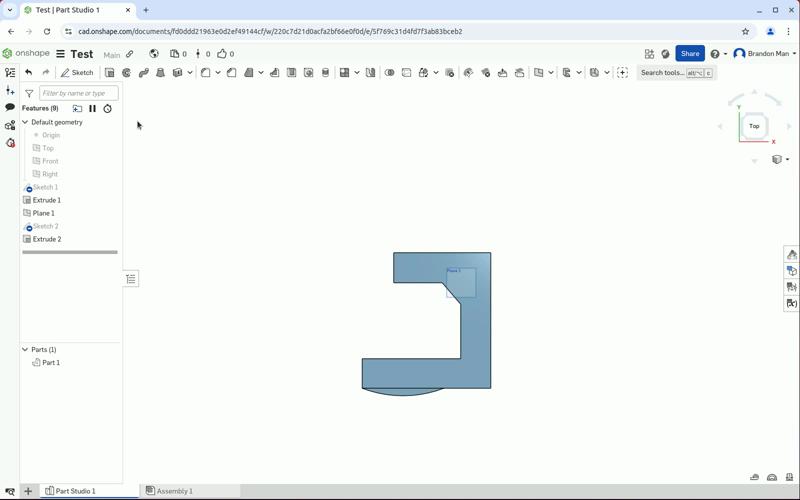
key(shift+h)
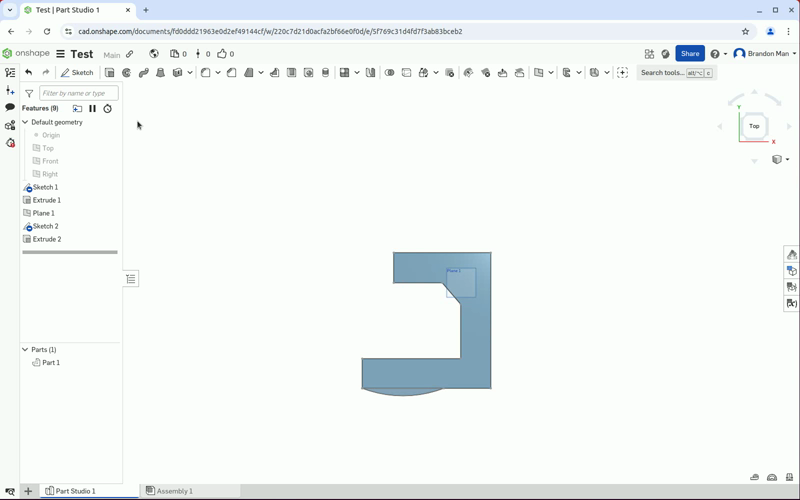
key(shift+h)
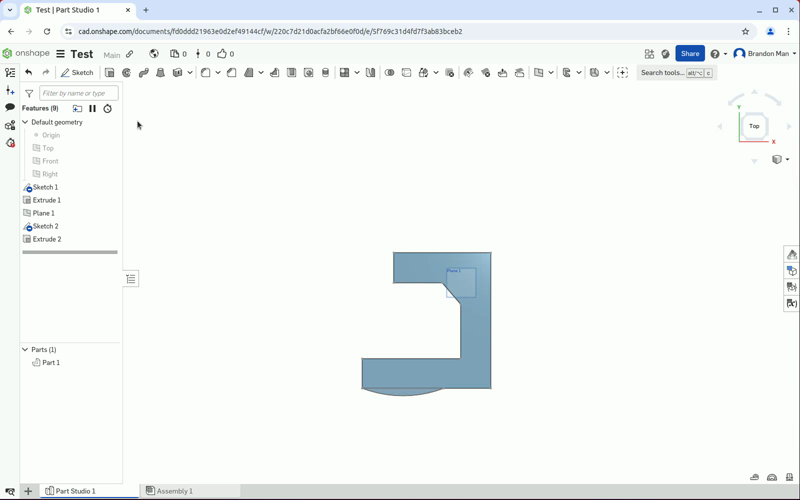
key(shift+7)
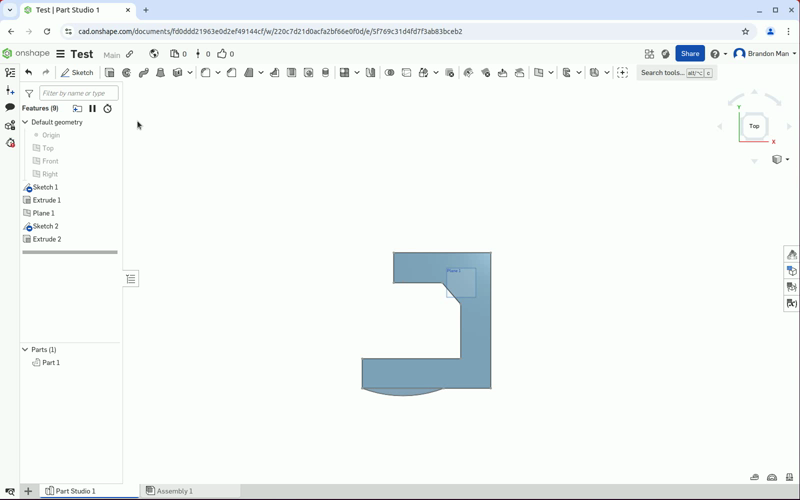
key(up, 3)
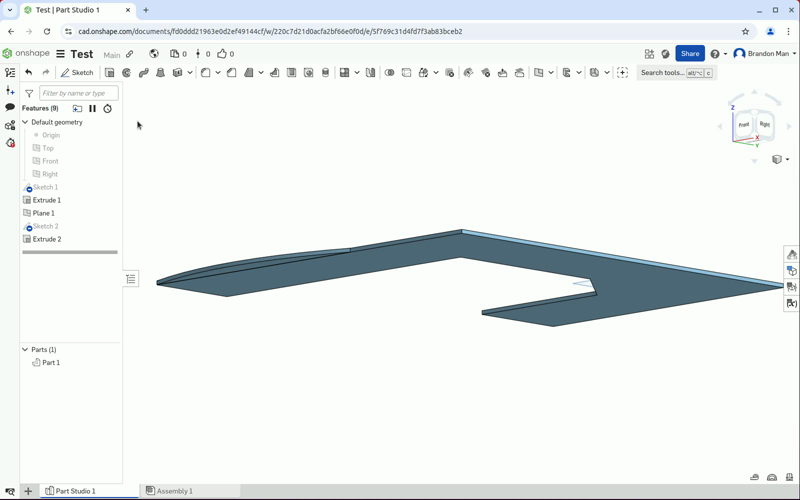
key(left, 3)
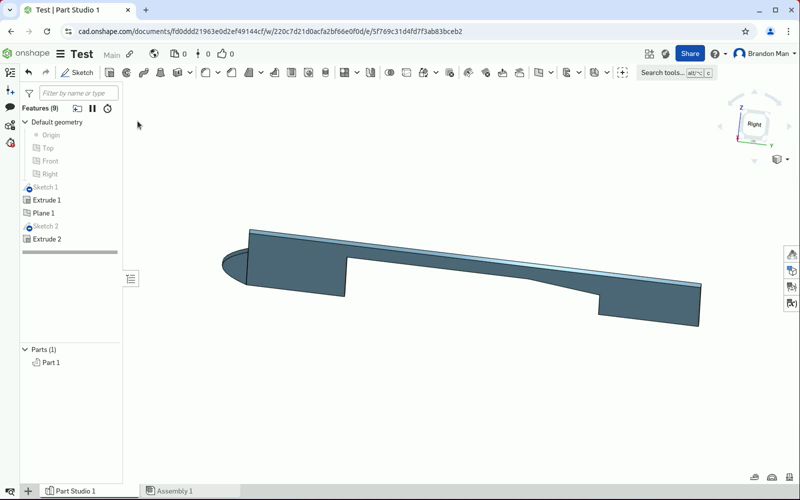
key(right, 3)
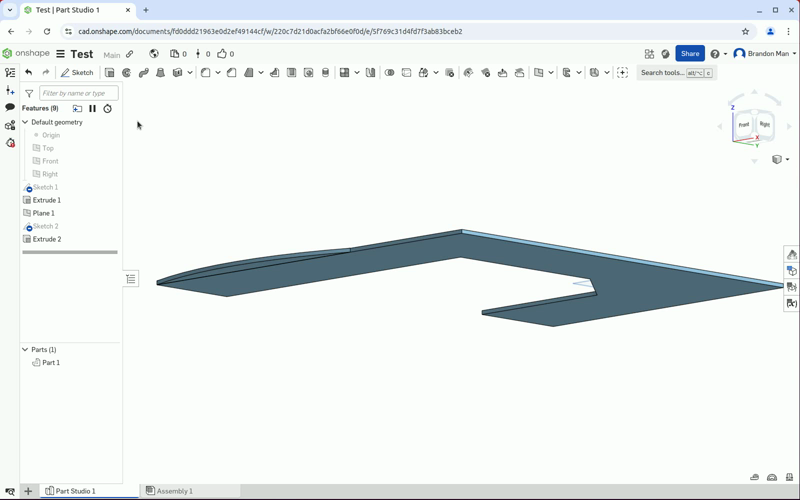
key(down, 3)
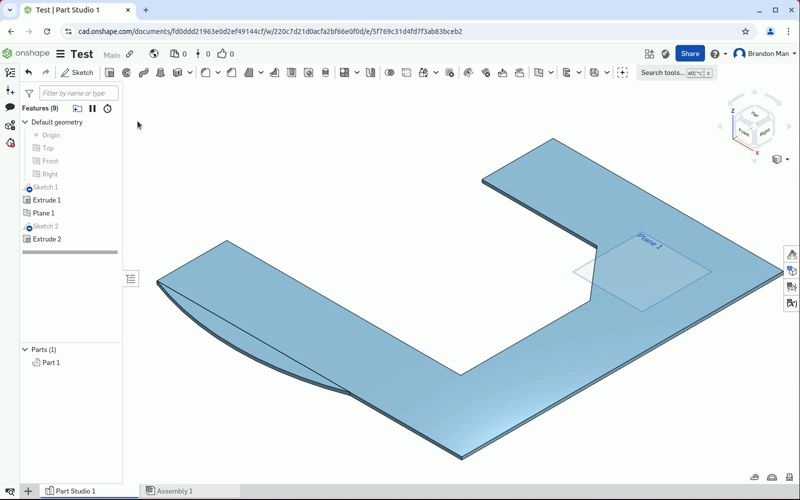
mouse_move(73, 189)
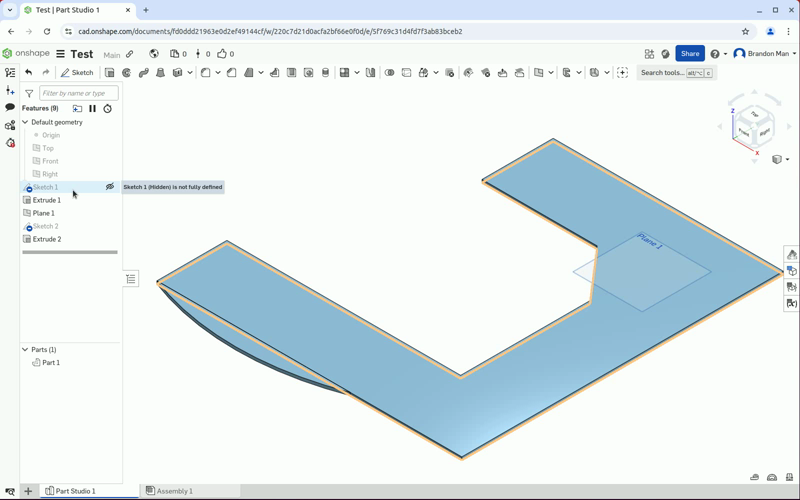
click(73, 189)